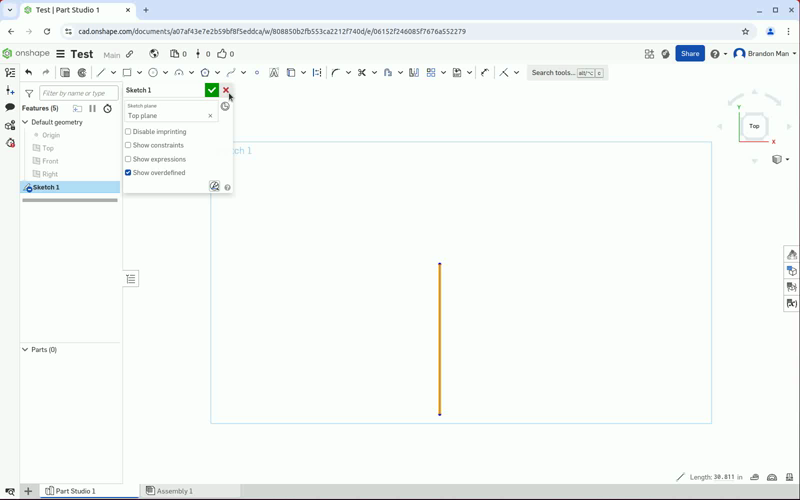
key(shift+h)
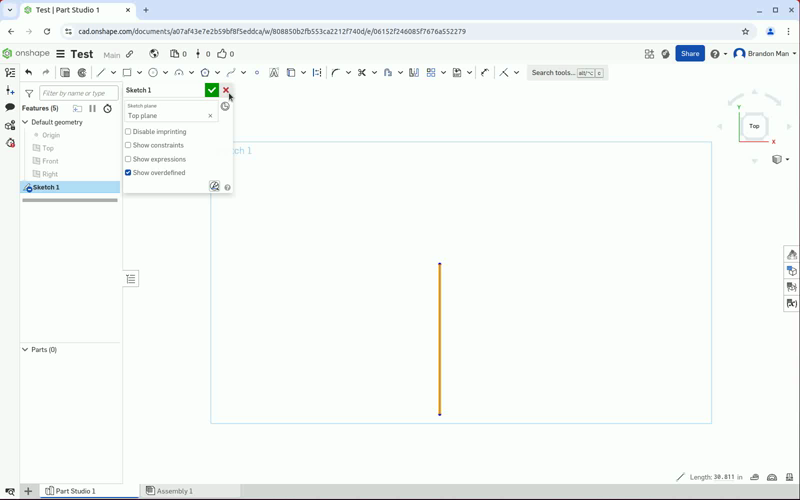
key(shift+s)
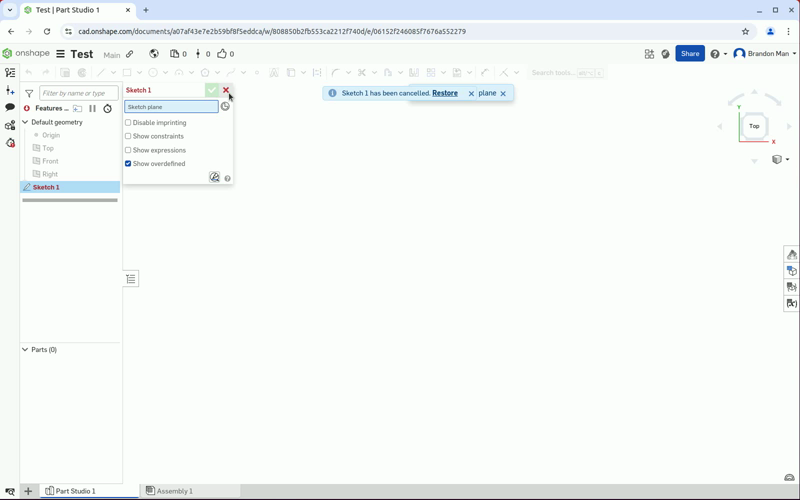
mouse_move(73, 150)
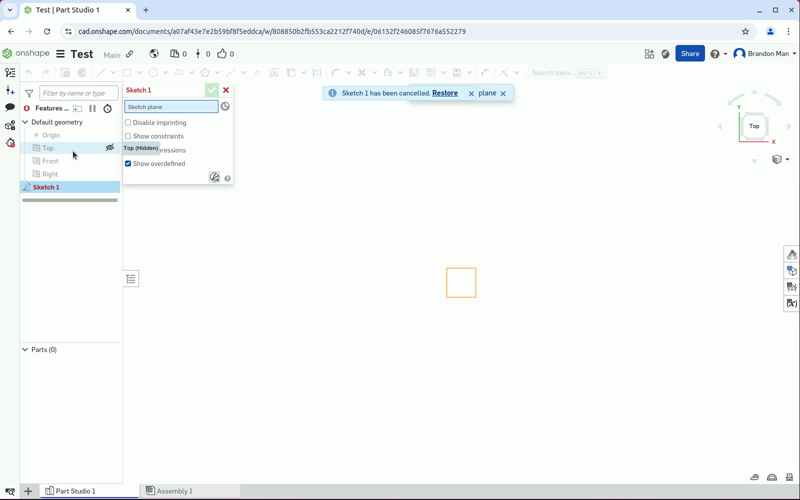
click(73, 150)
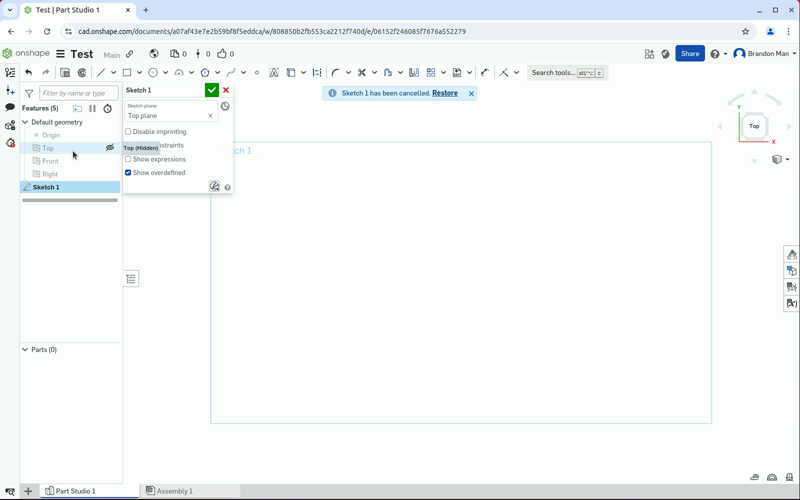
mouse_move(73, 352)
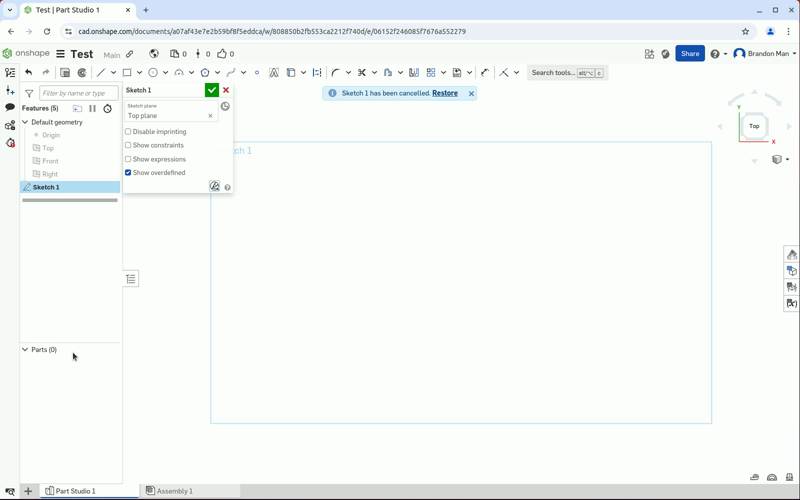
key(y)
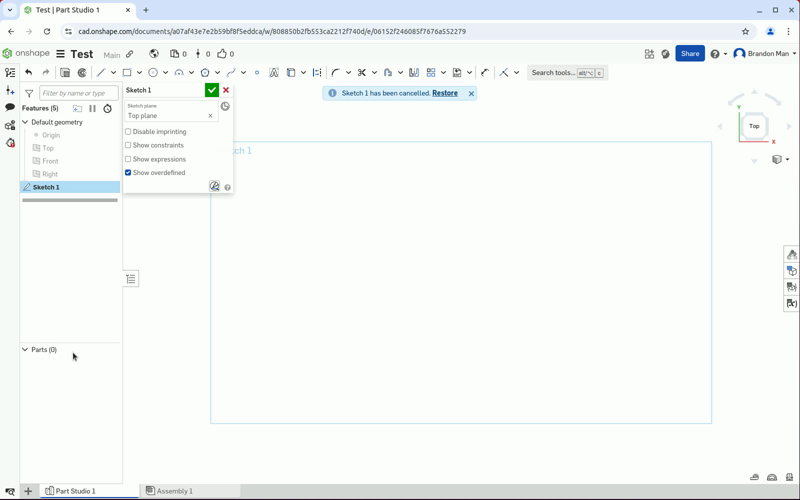
key(c)
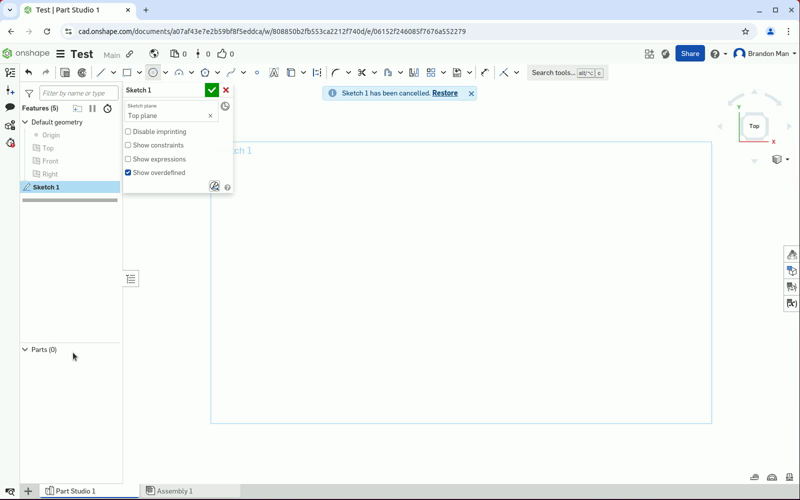
key_down(shift)
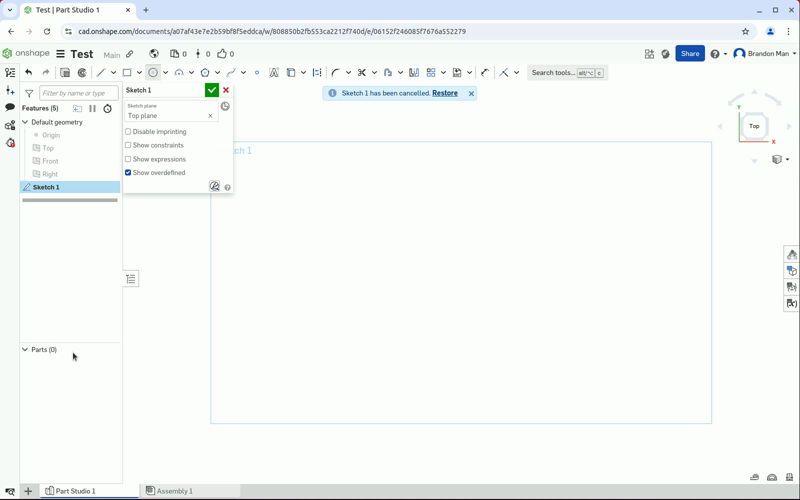
mouse_move(460, 282)
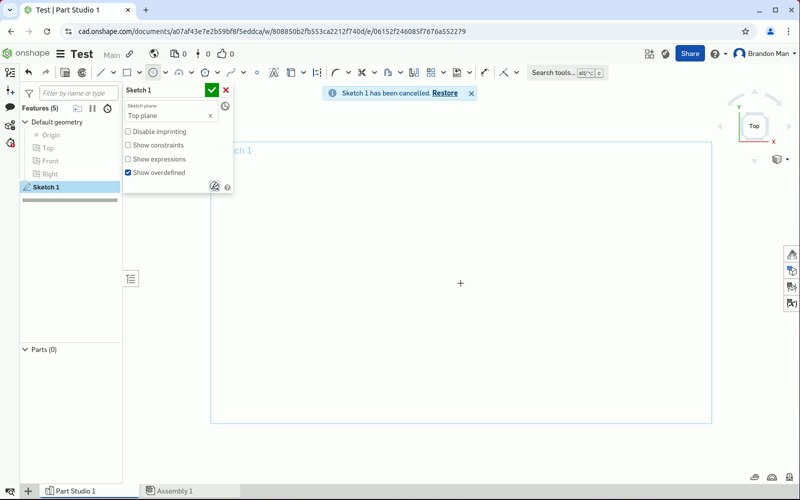
click(460, 282)
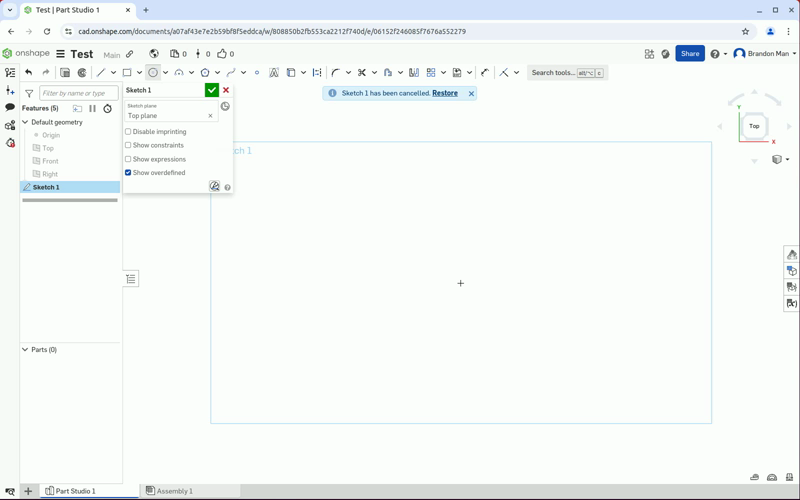
key_up(shift)
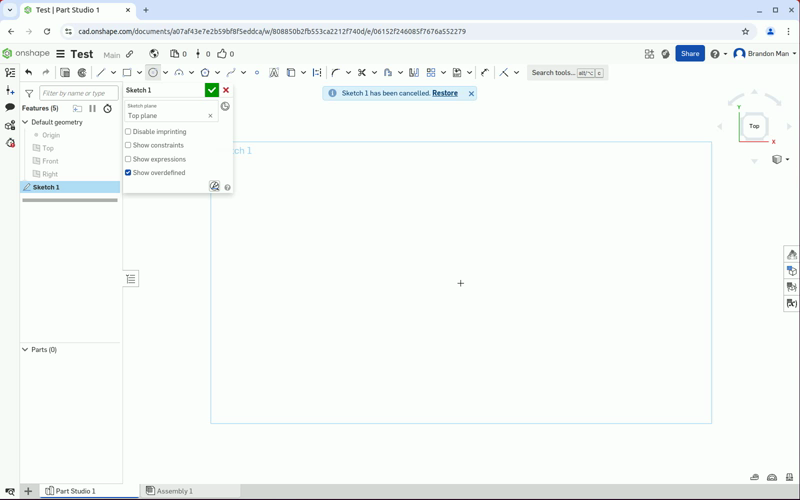
mouse_move(513, 282)
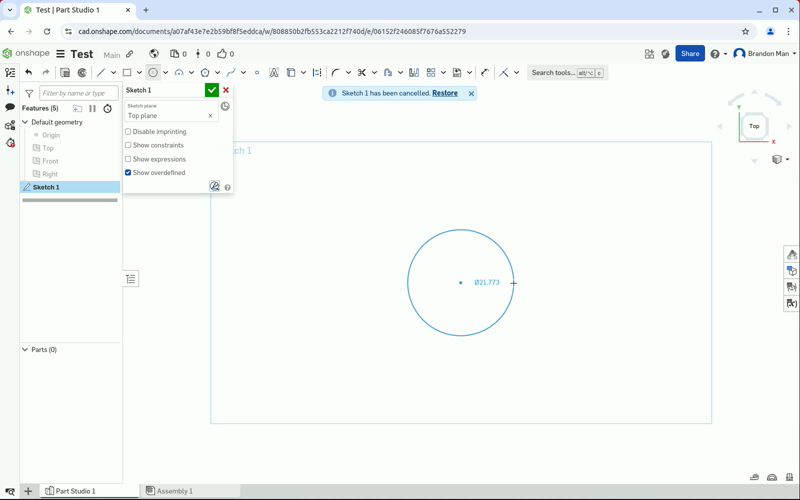
click(513, 282)
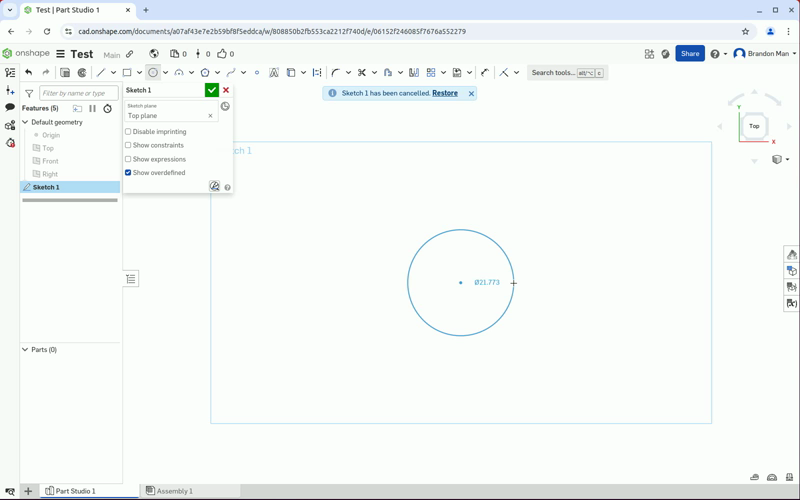
key(esc)
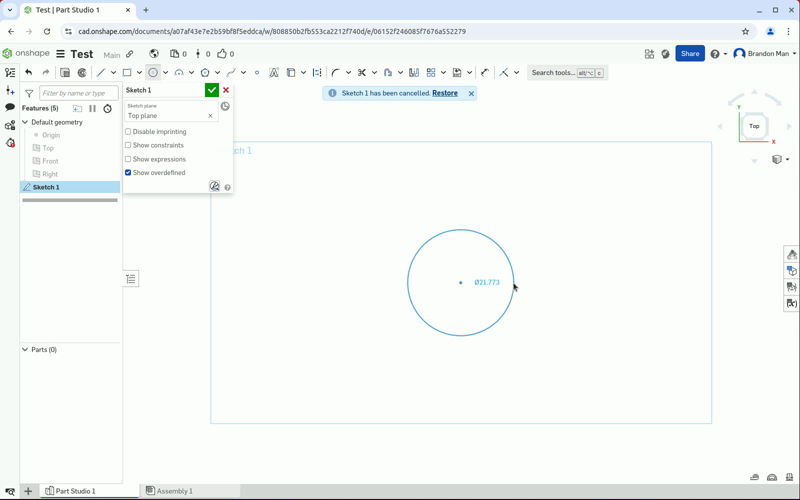
key(c)
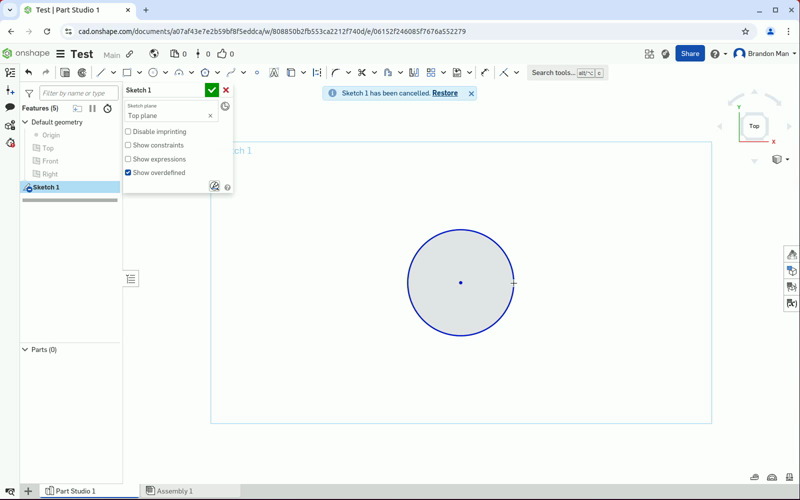
key_down(shift)
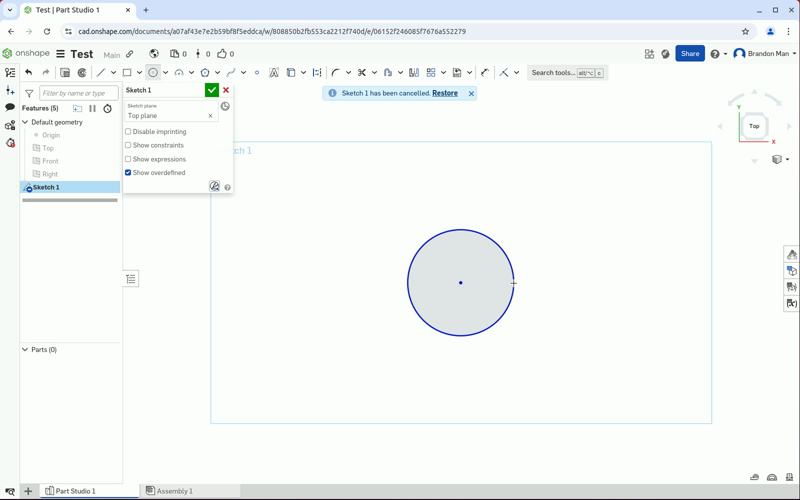
mouse_move(460, 282)
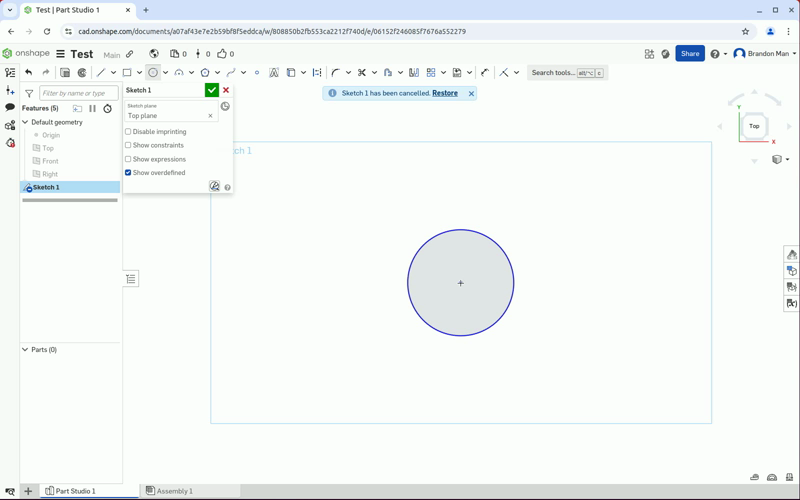
click(460, 282)
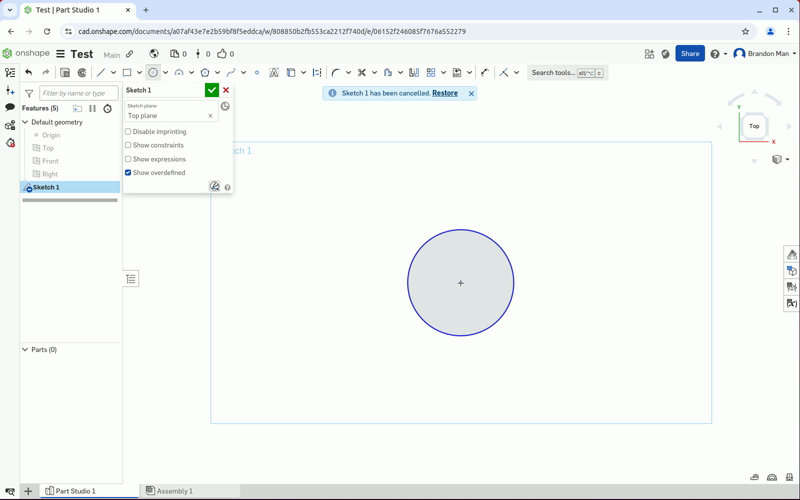
key_up(shift)
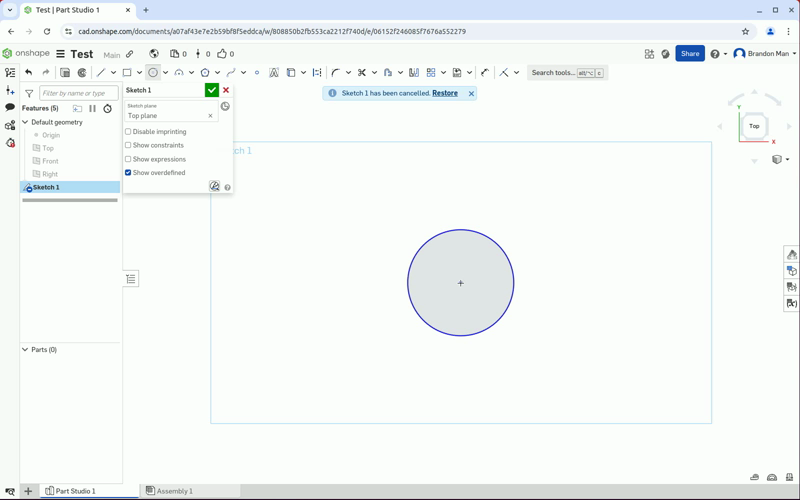
mouse_move(500, 282)
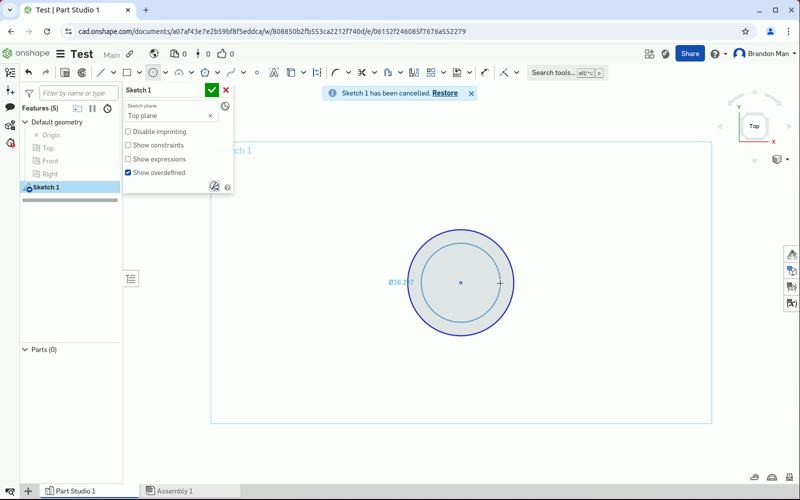
click(500, 282)
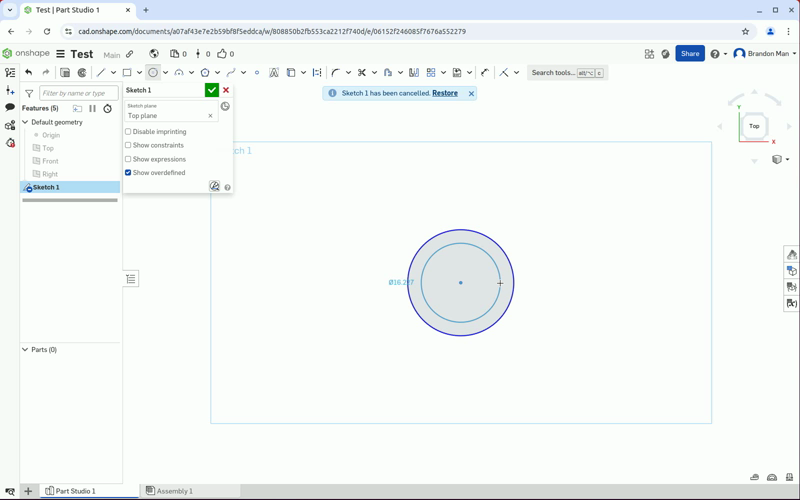
key(esc)
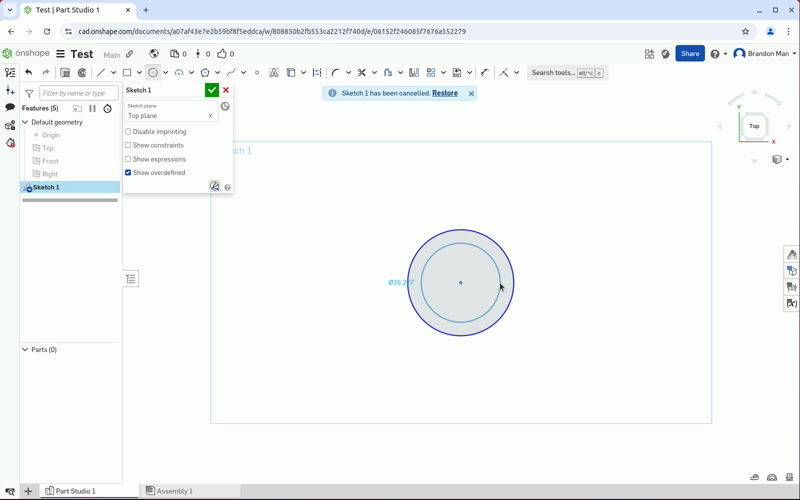
mouse_move(421, 252)
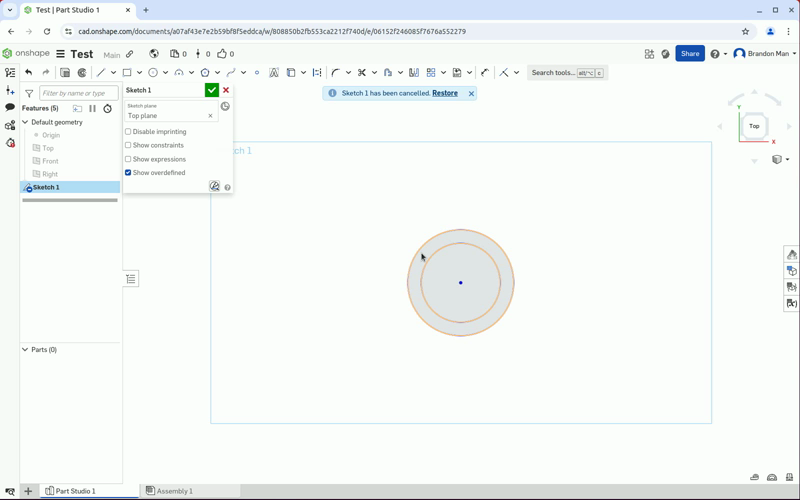
click(421, 252)
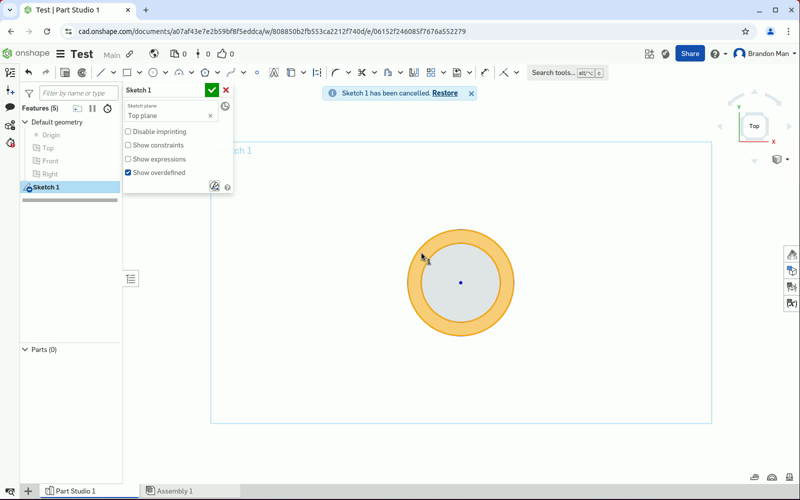
mouse_move(73, 352)
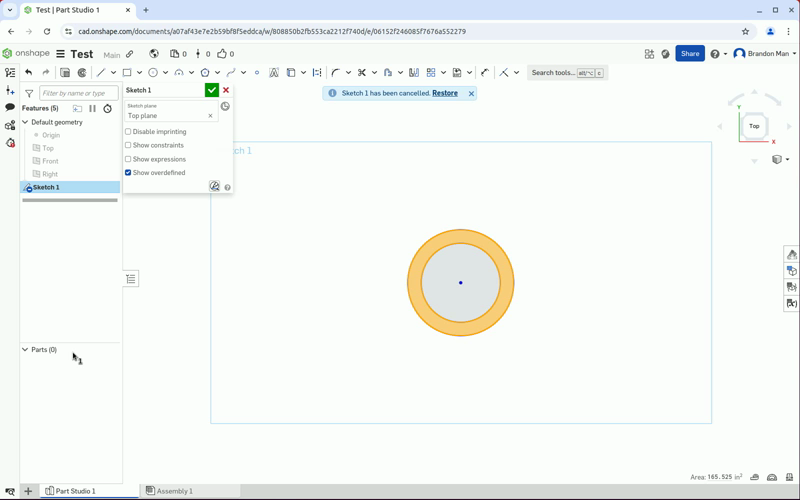
key(shift+y)
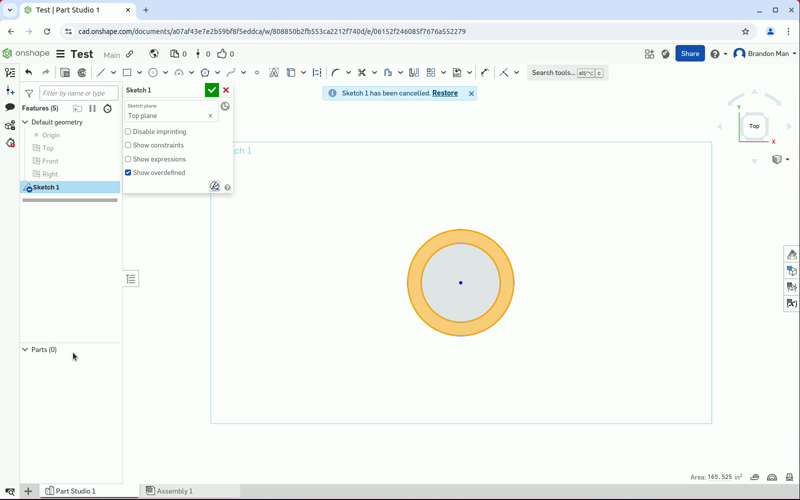
key(shift+e)
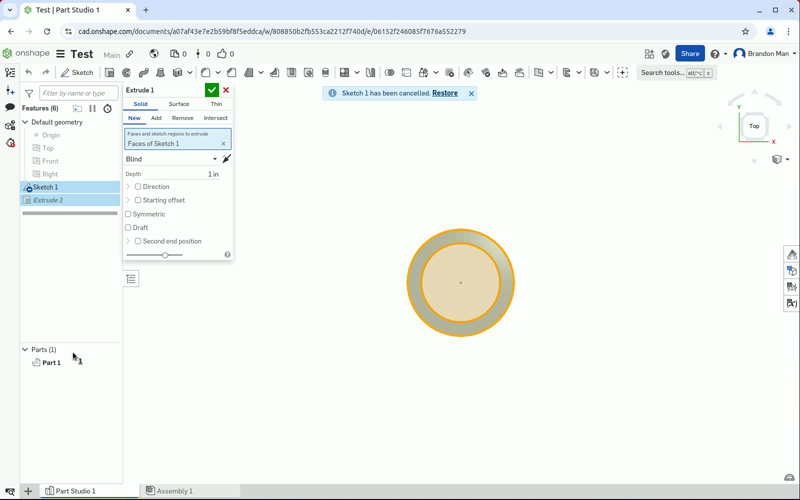
mouse_move(143, 106)
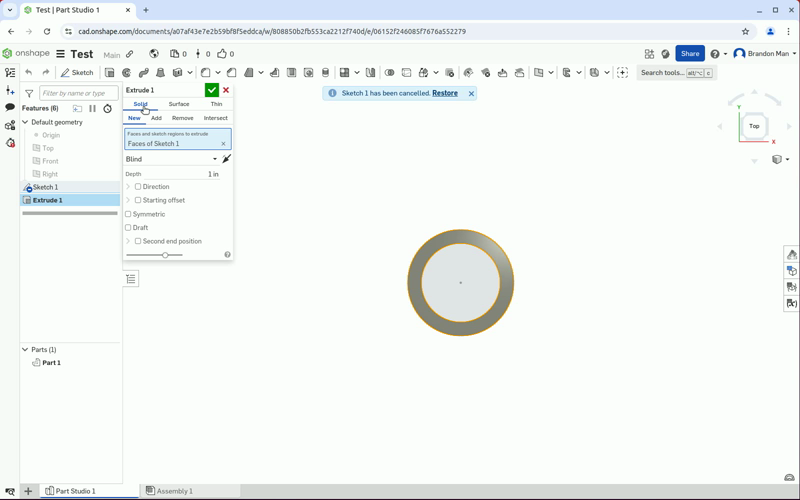
click(143, 106)
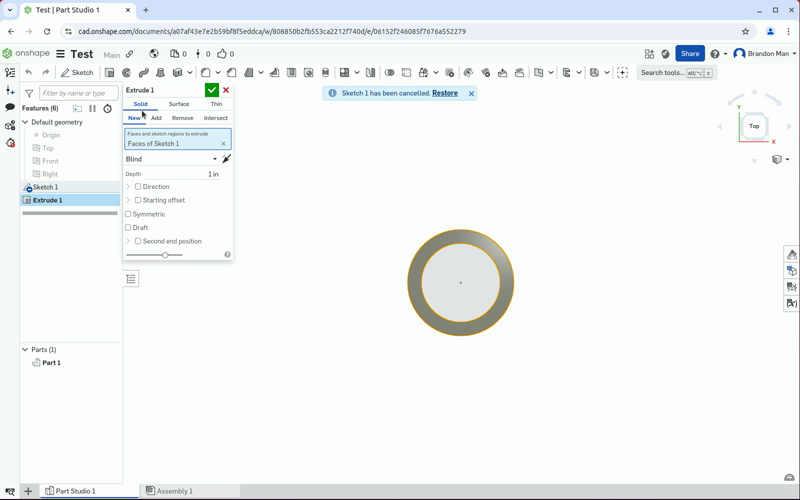
mouse_move(137, 120)
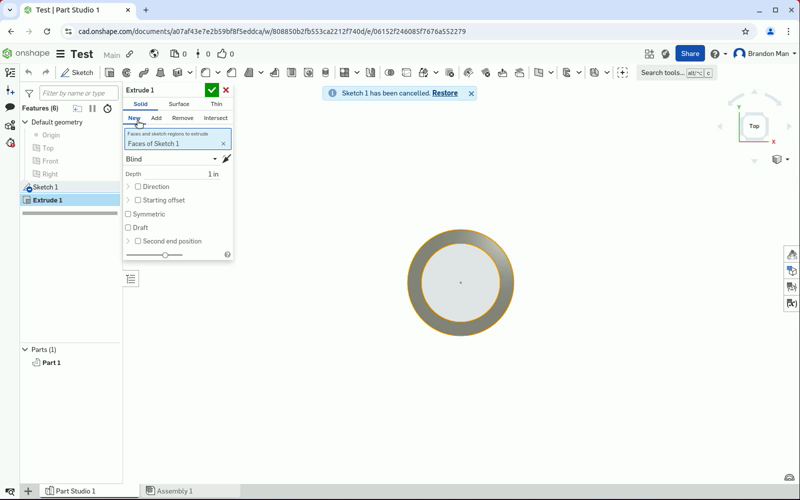
click(137, 120)
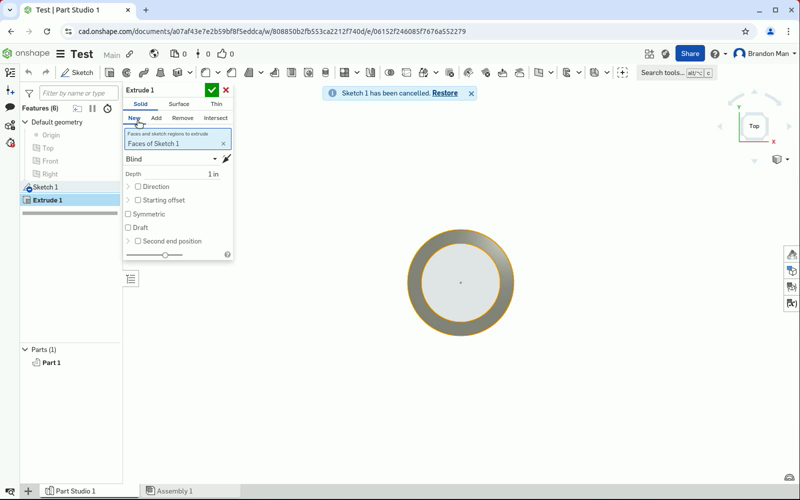
key(tab, 4)
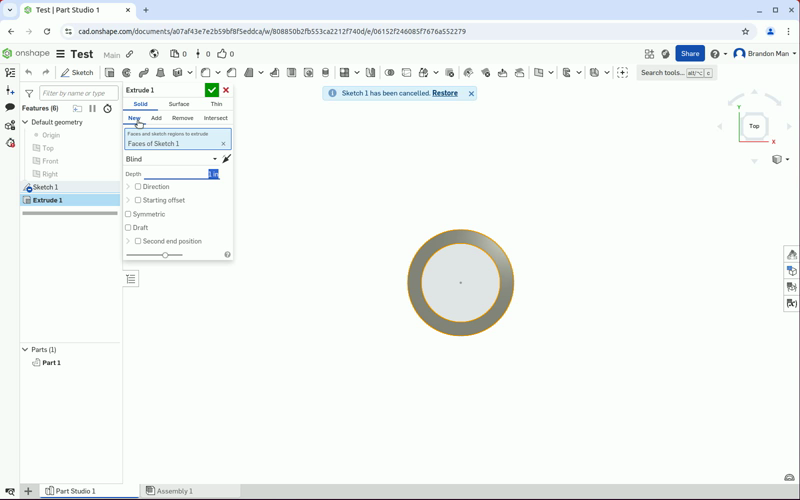
text(26.96)
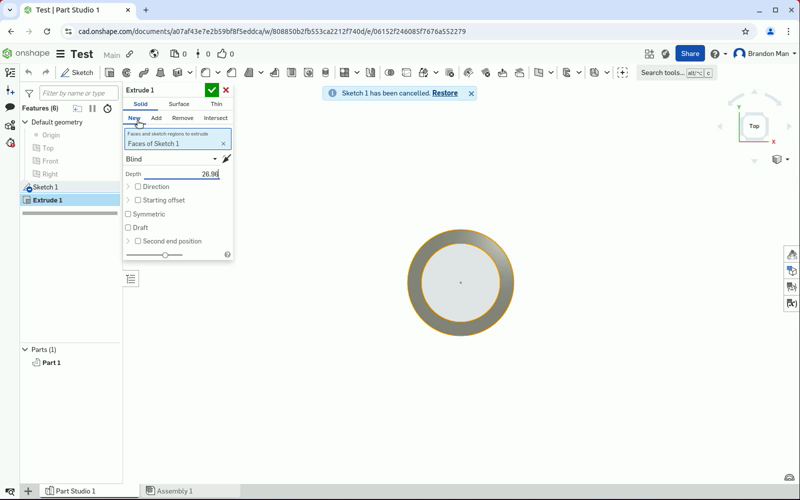
key(enter)
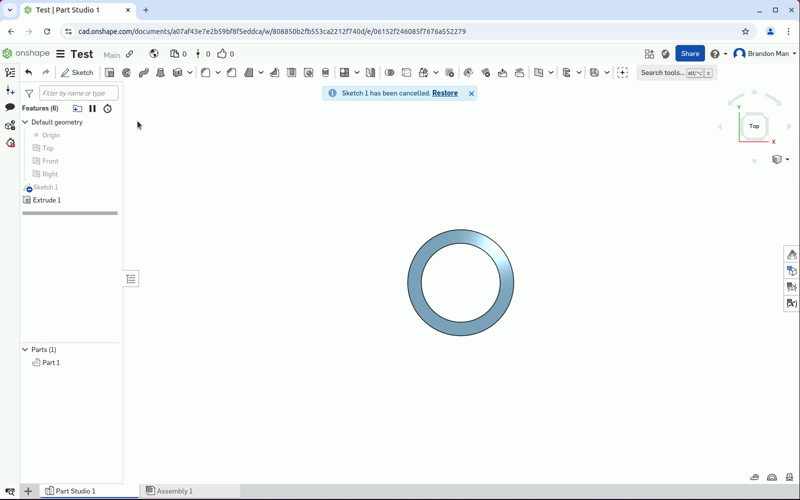
key(shift+h)
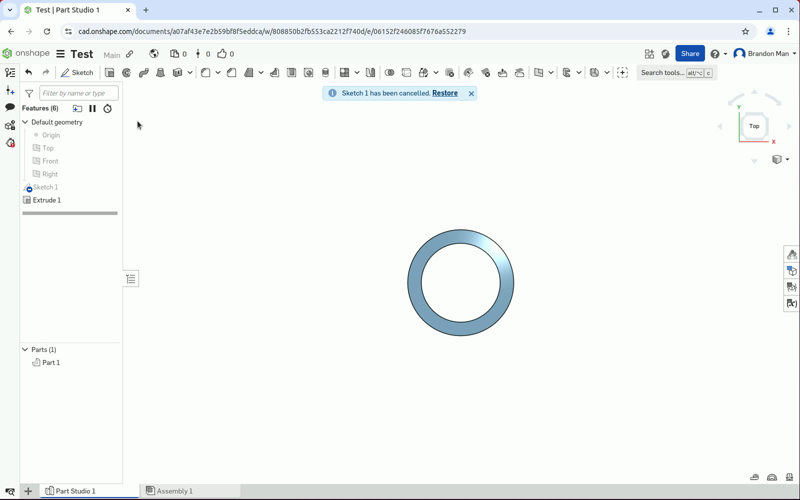
key(shift+h)
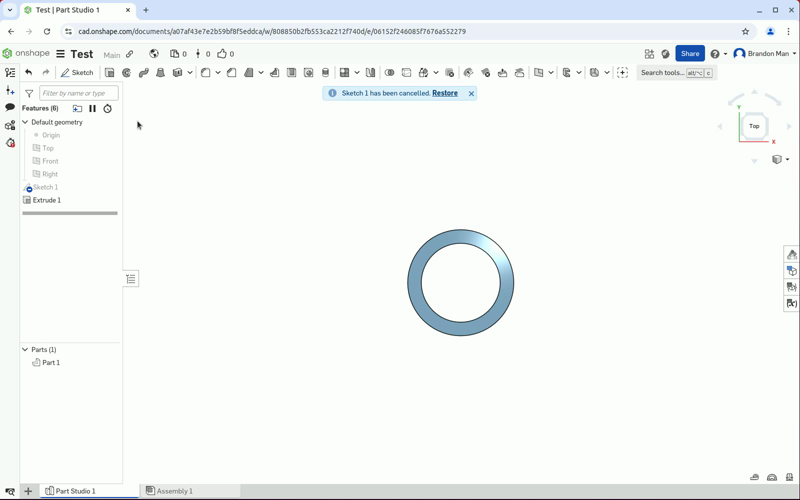
mouse_move(73, 189)
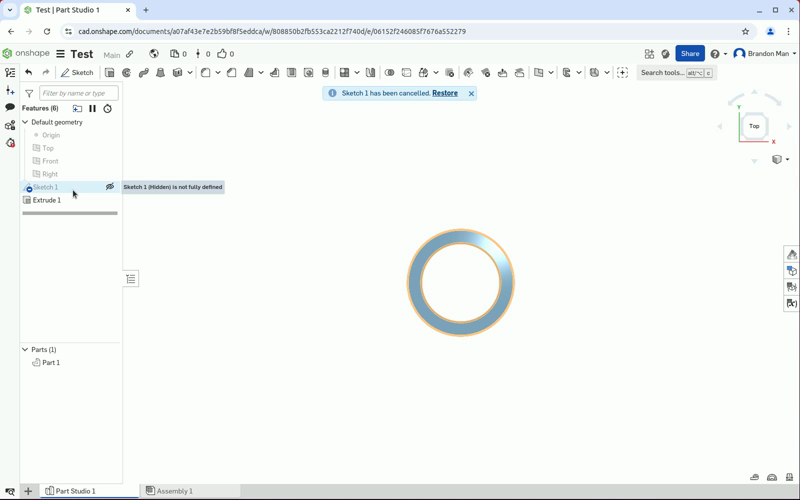
click(73, 189)
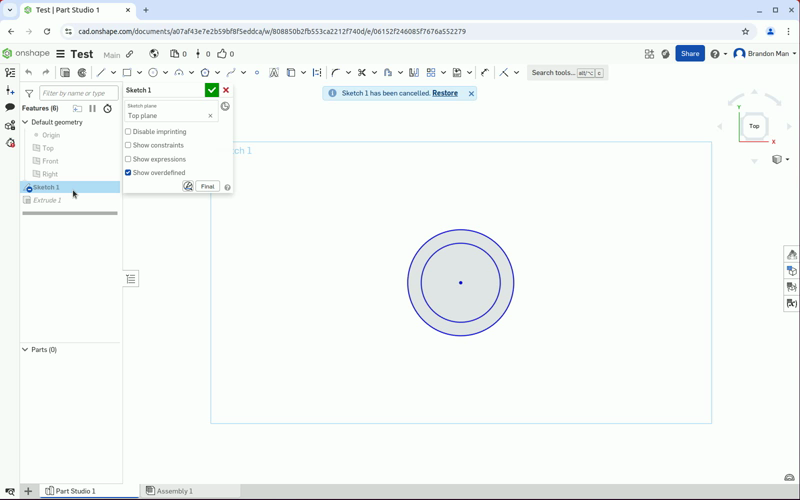
mouse_move(229, 92)
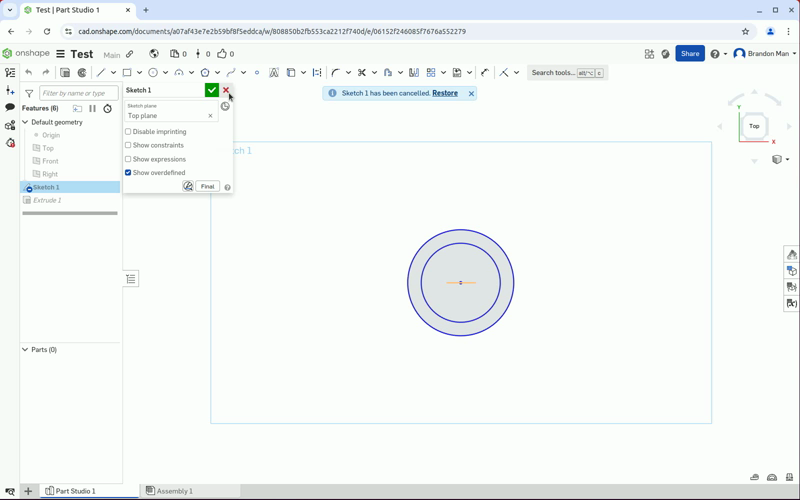
click(229, 92)
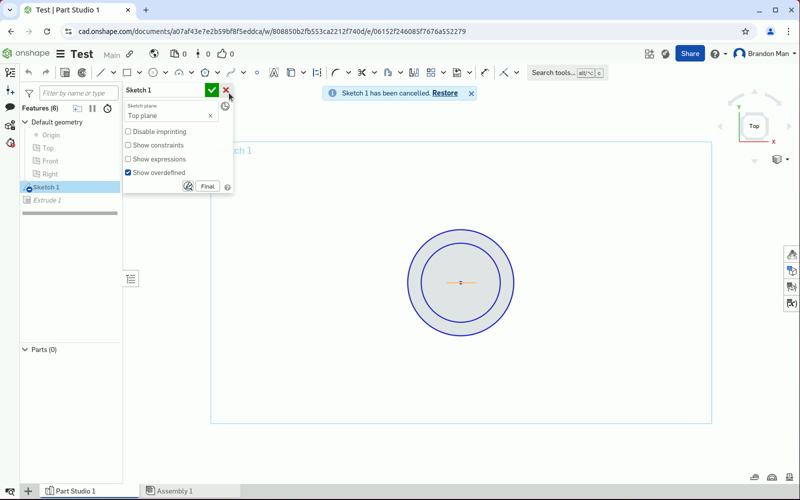
key(shift+s)
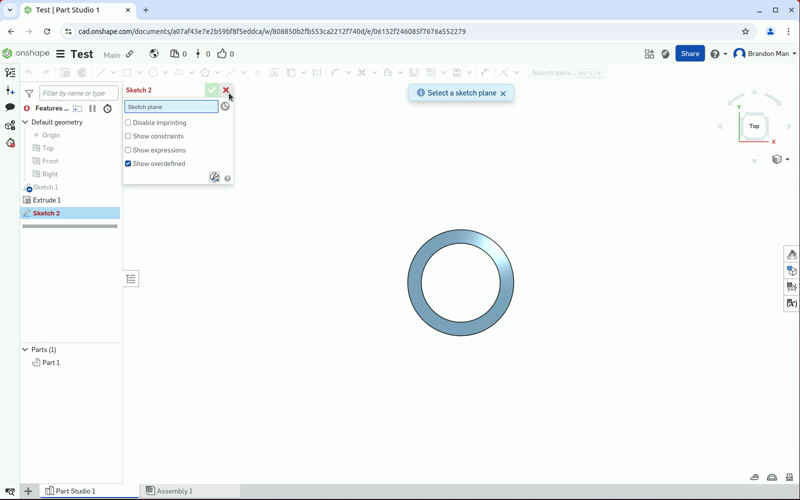
mouse_move(73, 150)
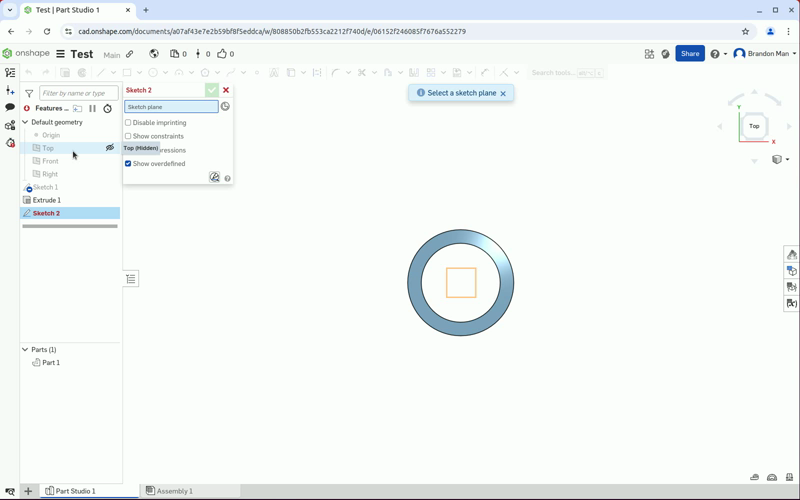
click(73, 150)
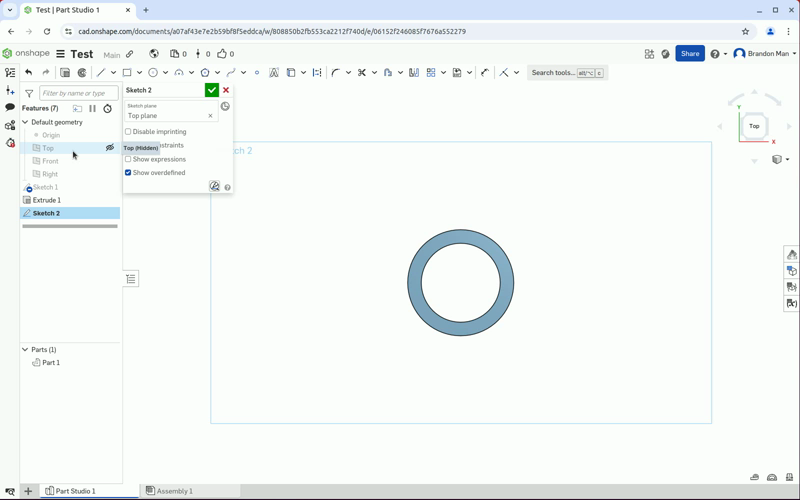
mouse_move(73, 352)
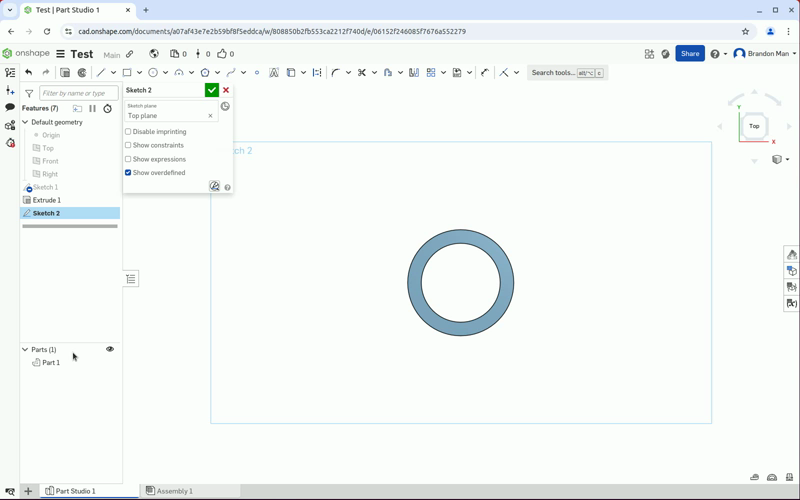
key(y)
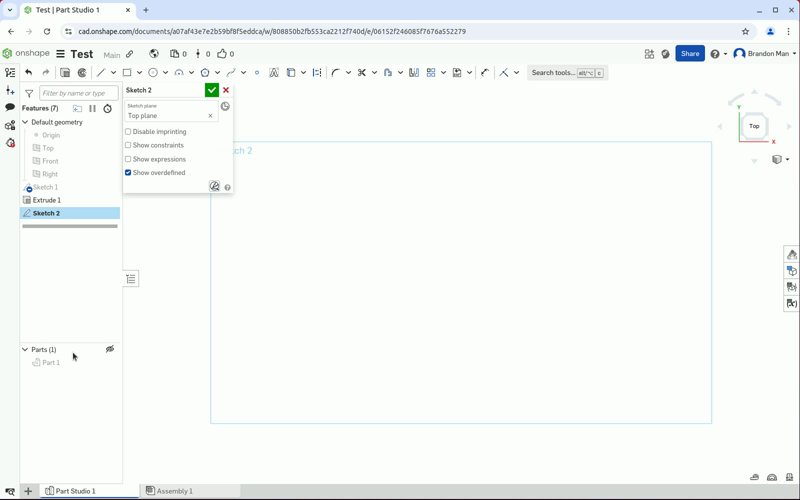
key(l)
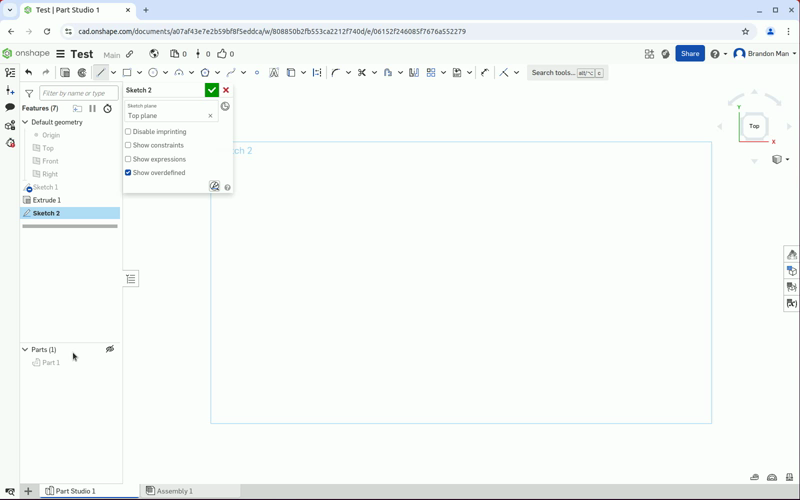
key_down(shift)
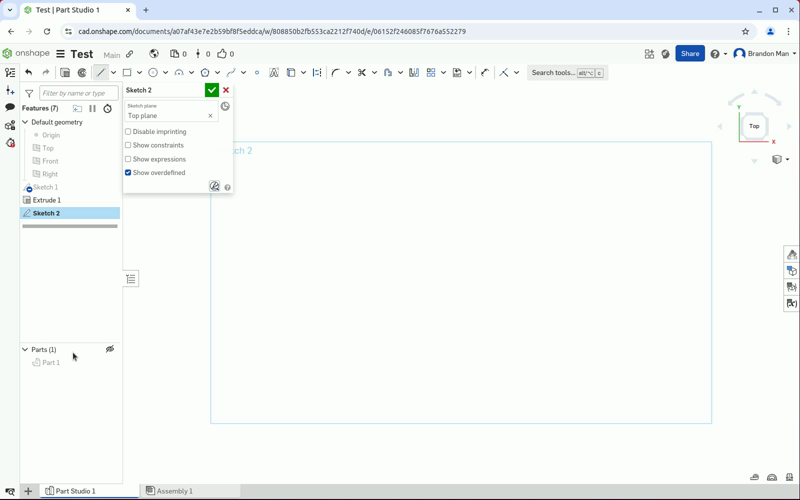
mouse_move(433, 254)
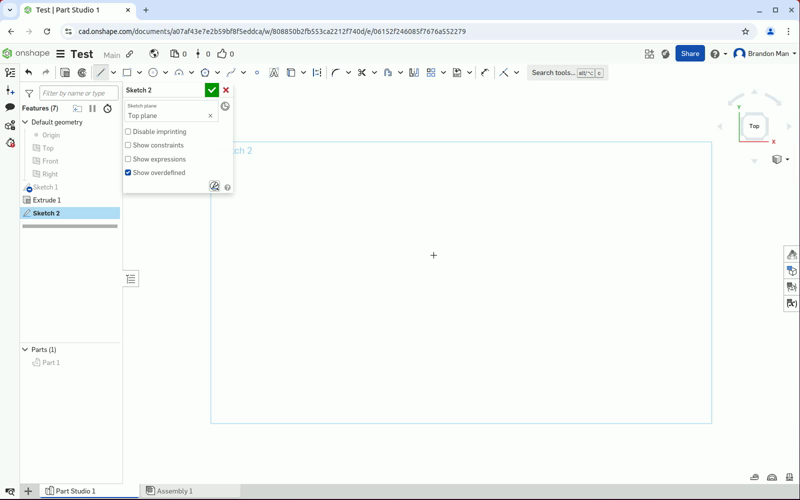
click(433, 254)
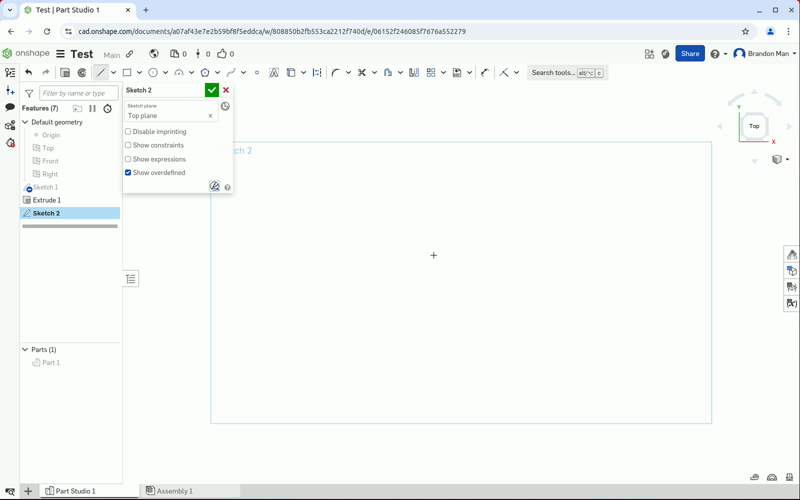
key_up(shift)
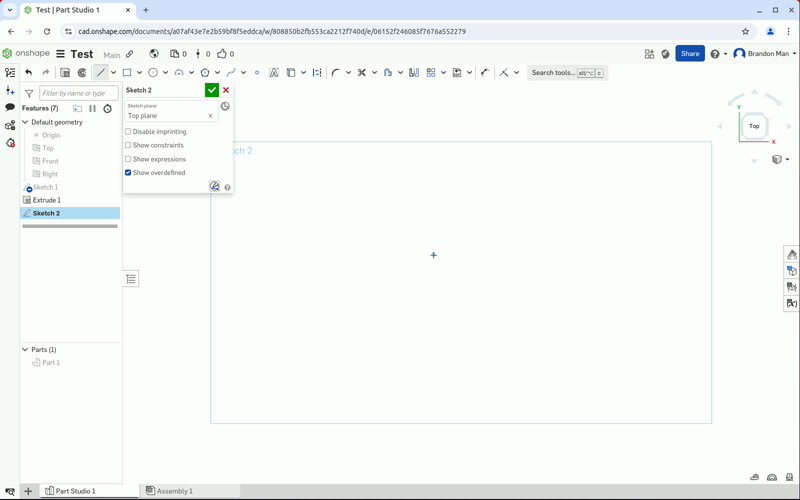
key_down(shift)
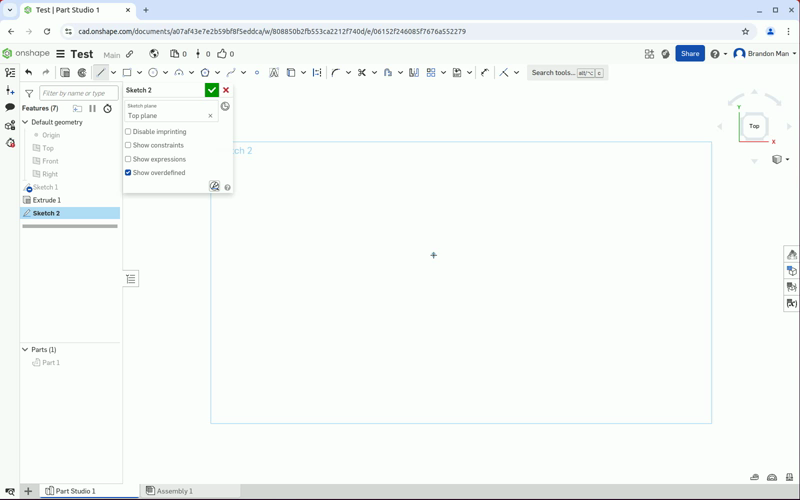
mouse_move(463, 254)
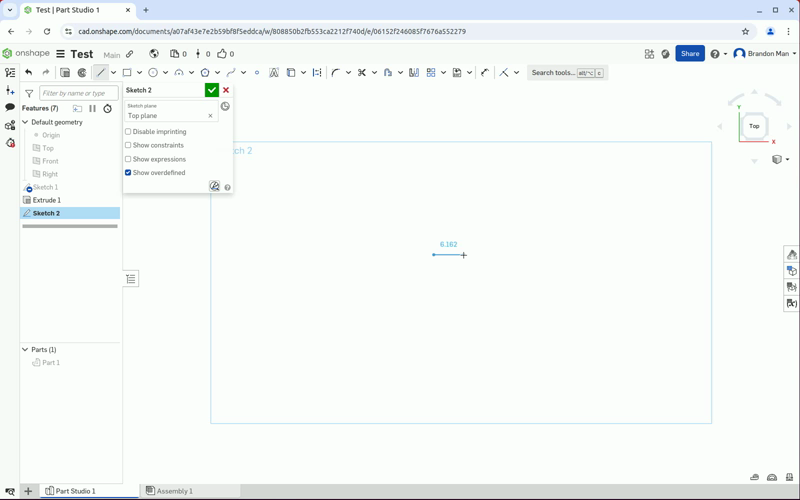
mouse_move(489, 254)
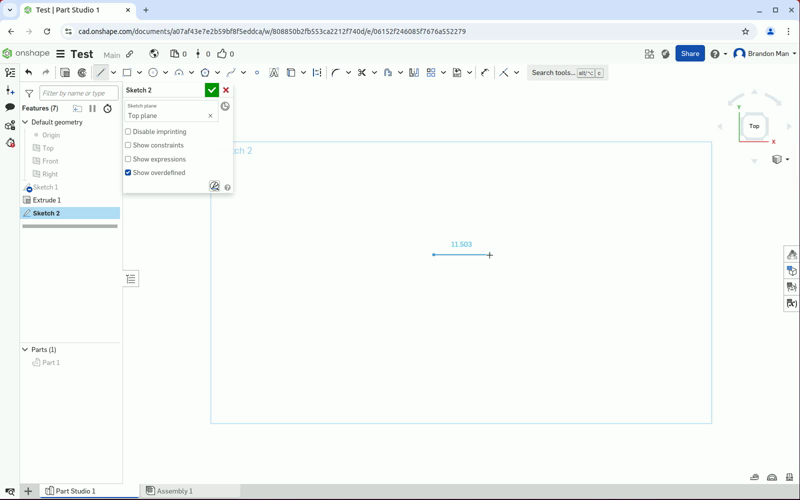
click(489, 254)
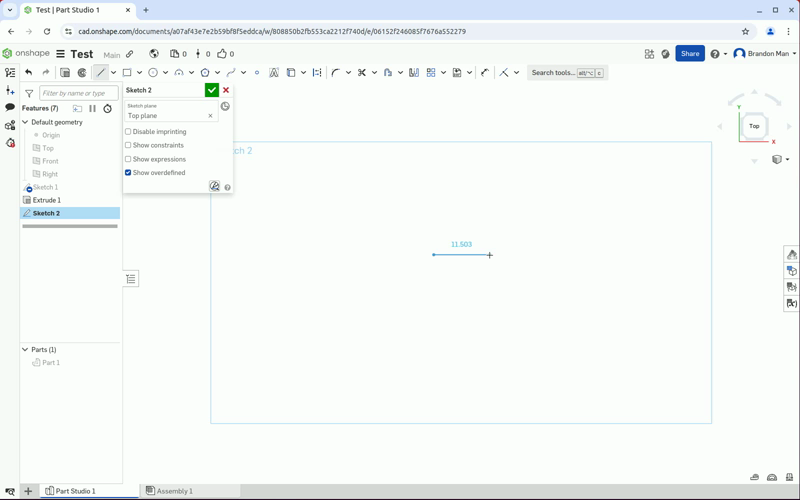
key_up(shift)
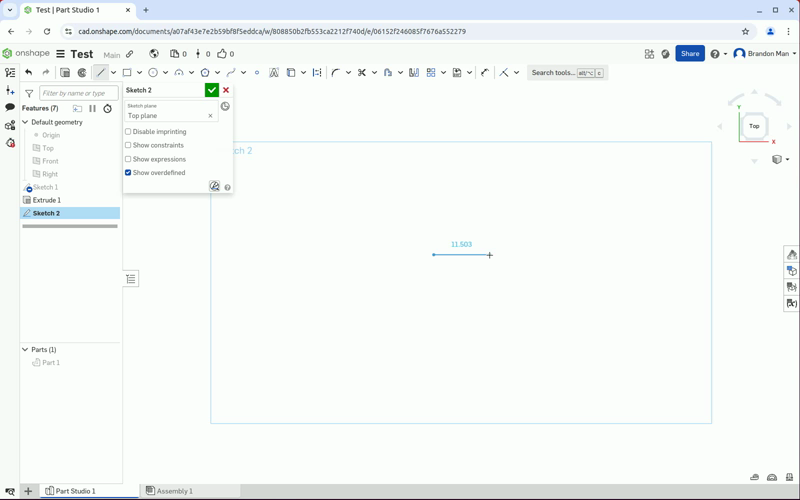
key(esc)
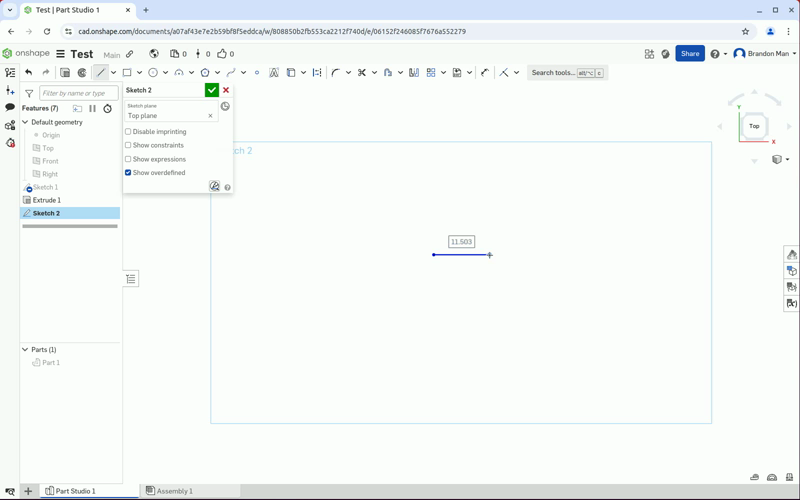
key(a)
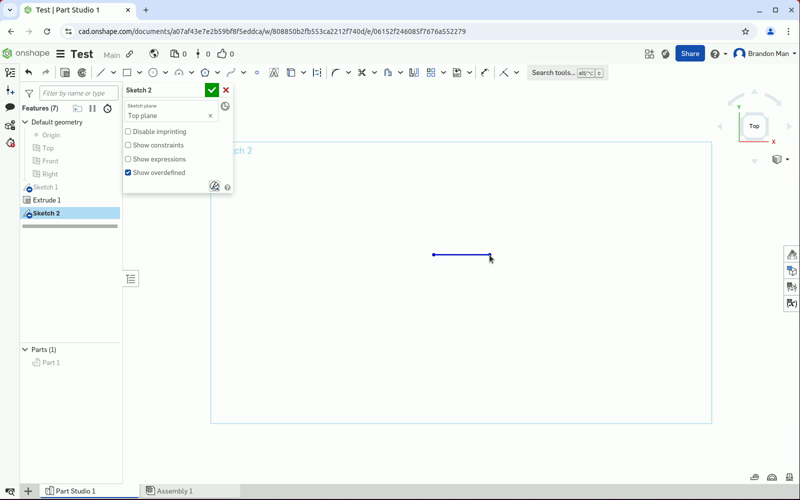
mouse_move(489, 254)
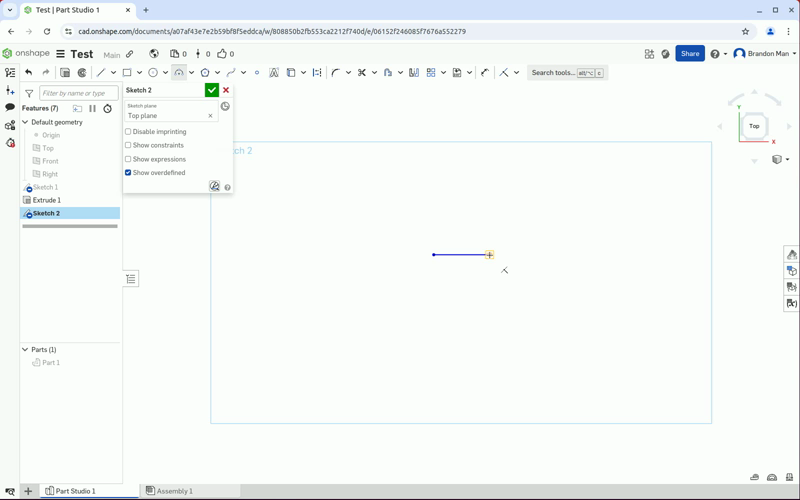
click(489, 254)
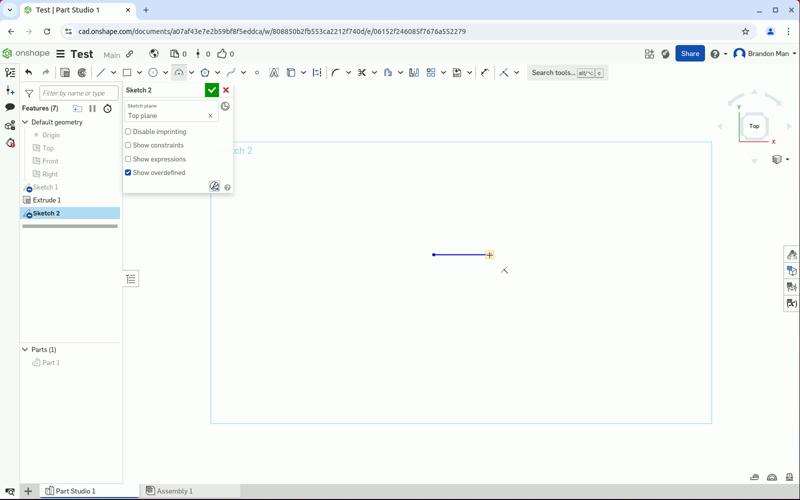
mouse_move(433, 254)
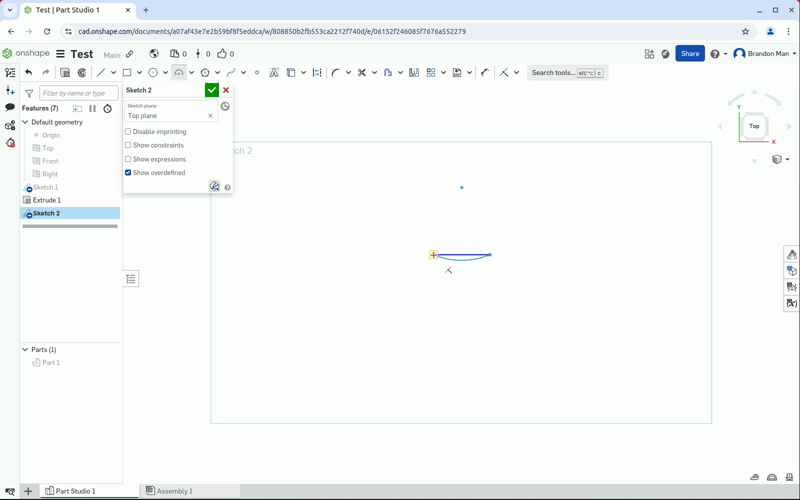
click(433, 254)
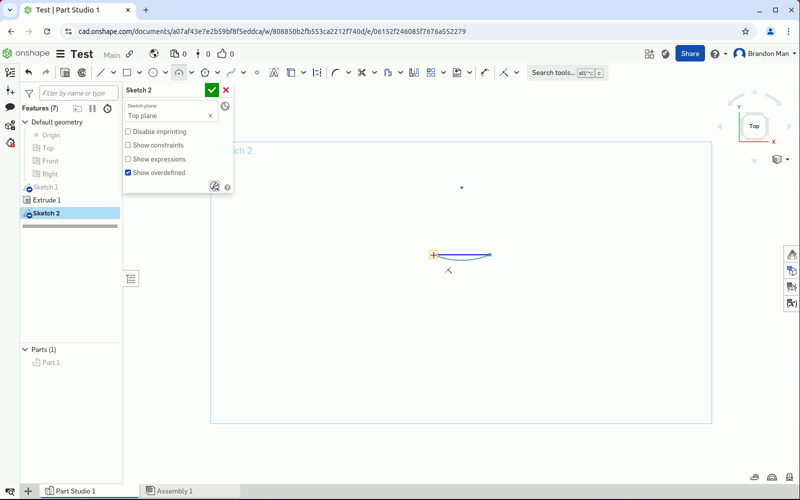
key_down(shift)
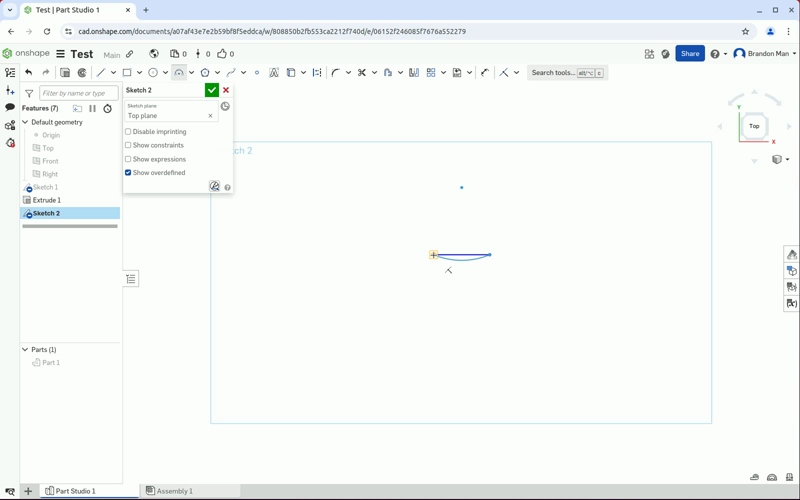
mouse_move(461, 243)
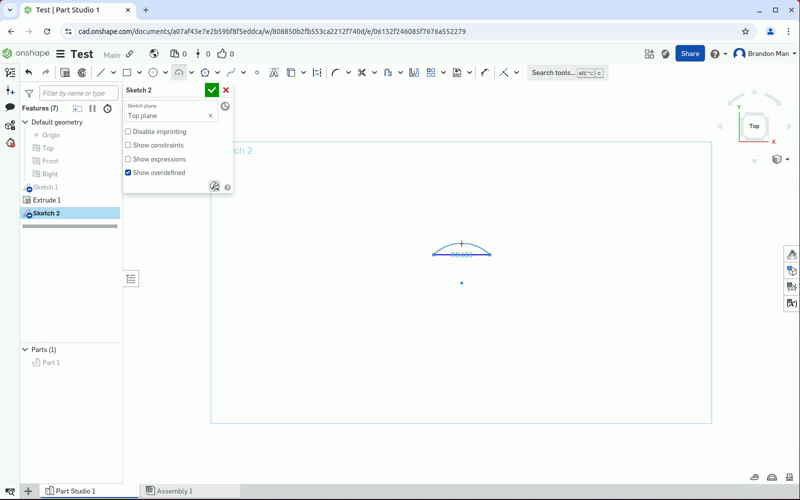
click(461, 243)
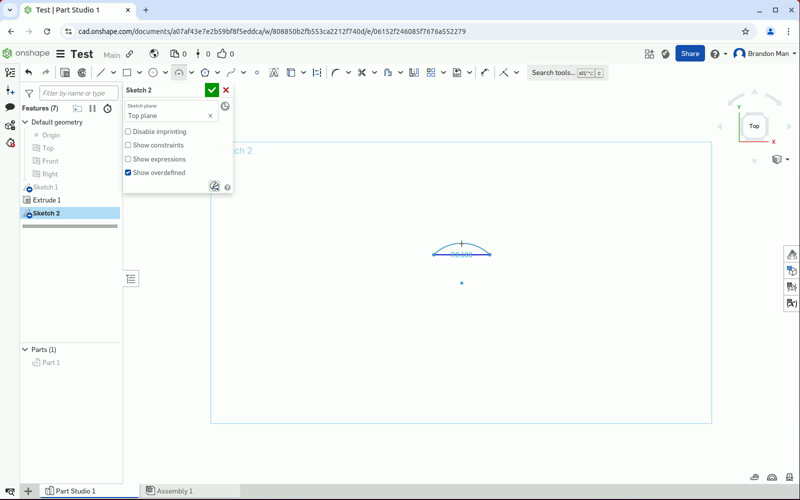
key_up(shift)
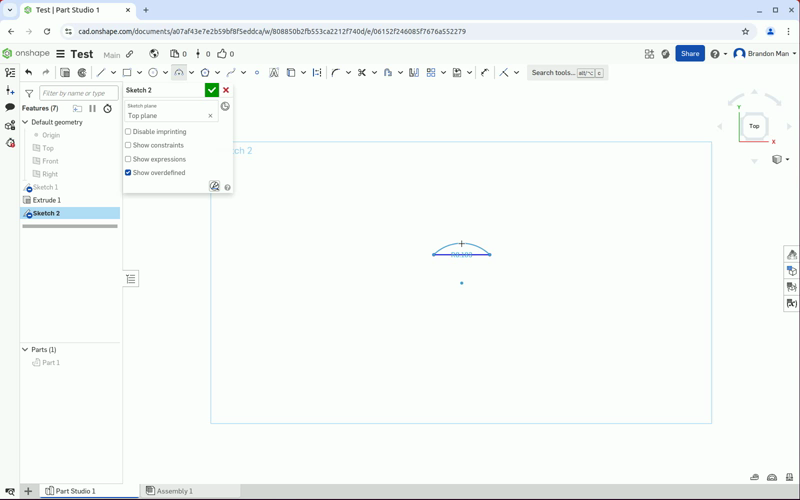
key(esc)
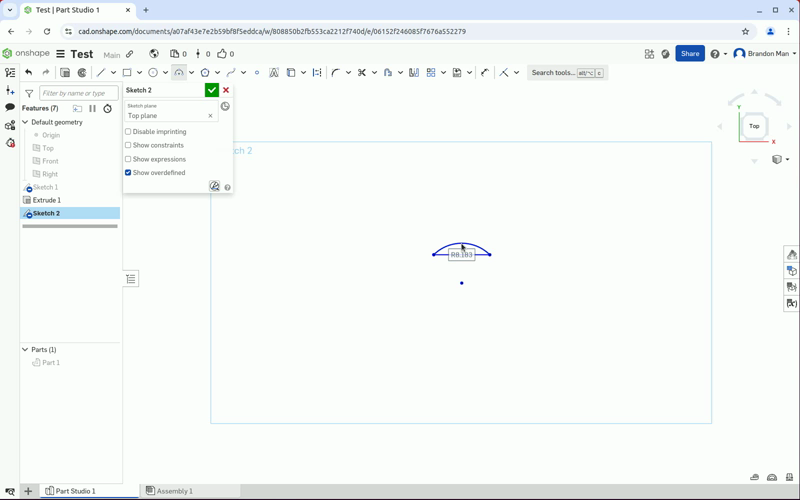
mouse_move(472, 248)
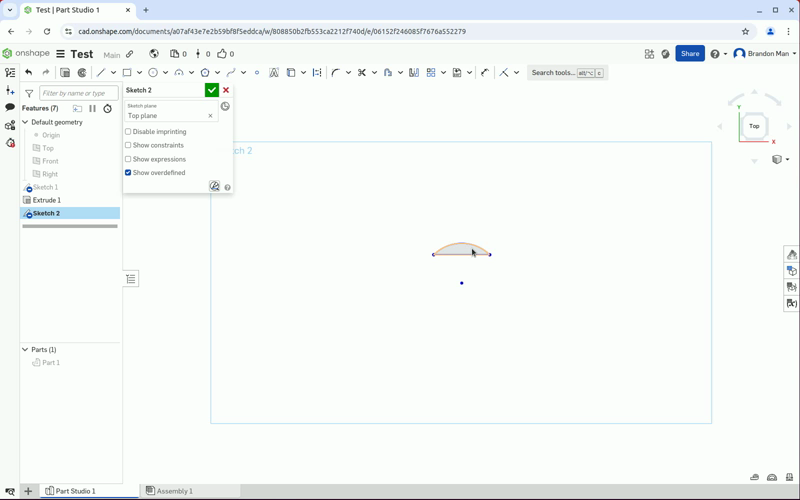
scroll(6)
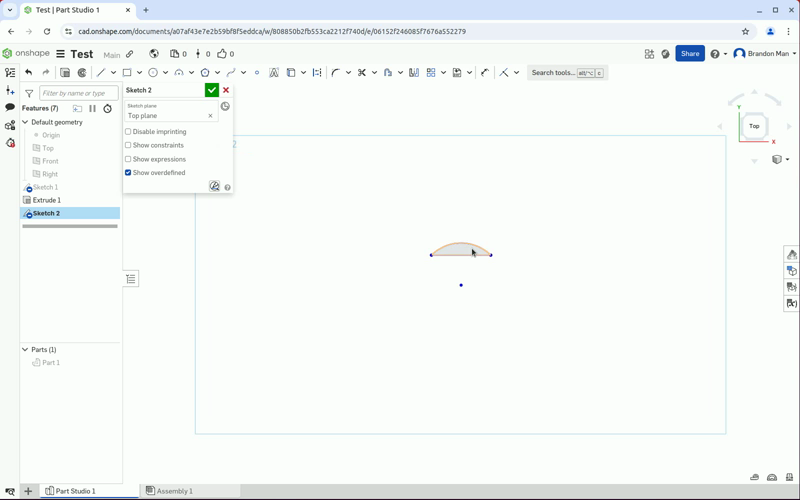
scroll(6)
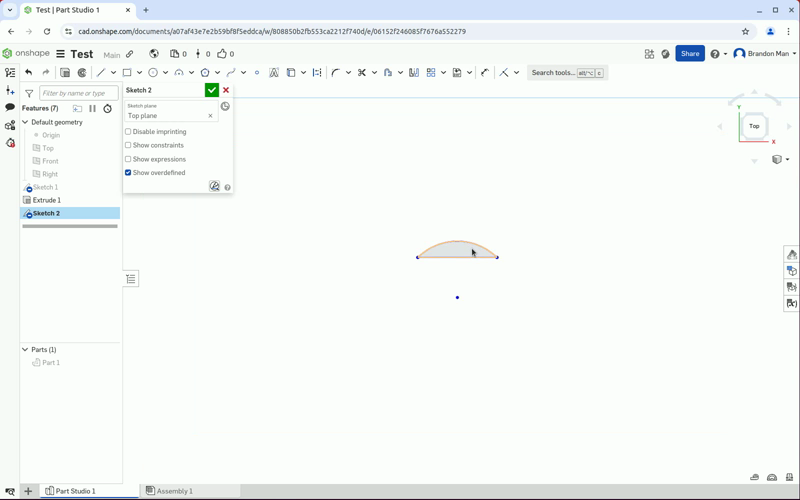
scroll(6)
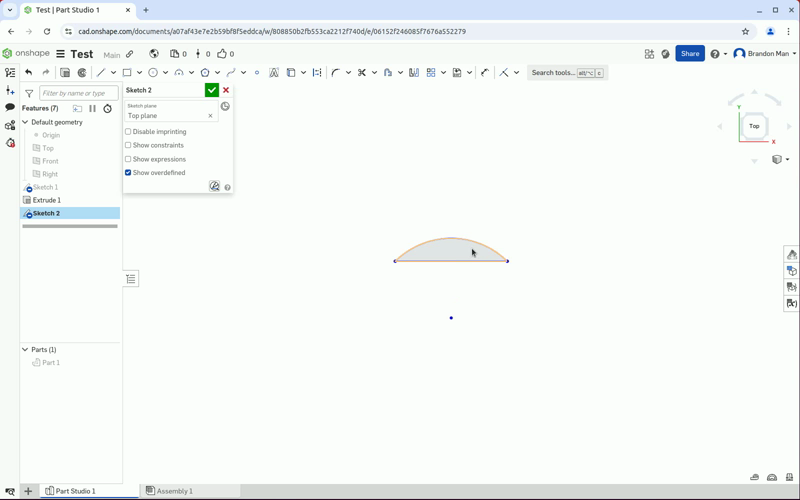
scroll(6)
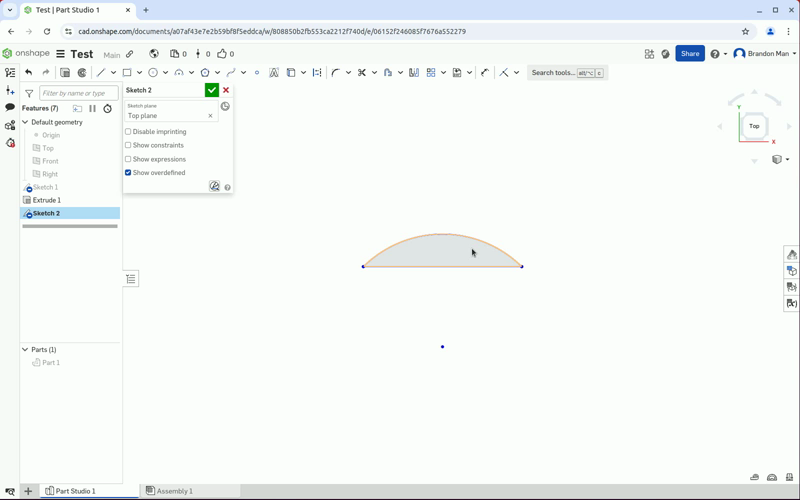
scroll(6)
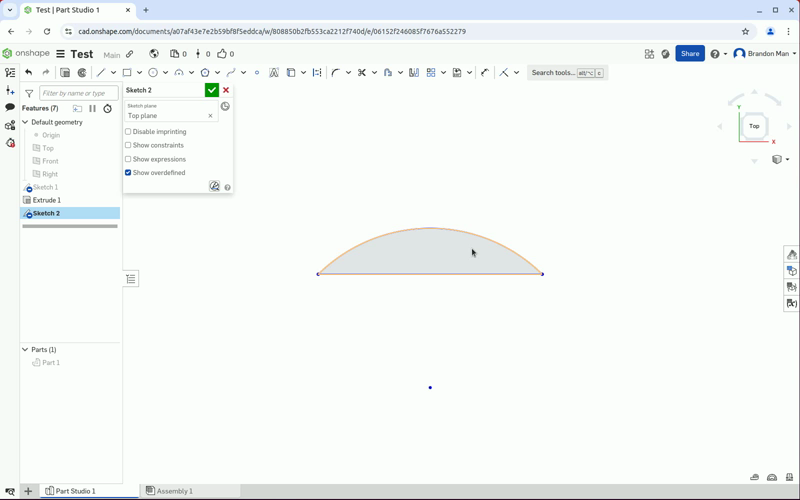
scroll(6)
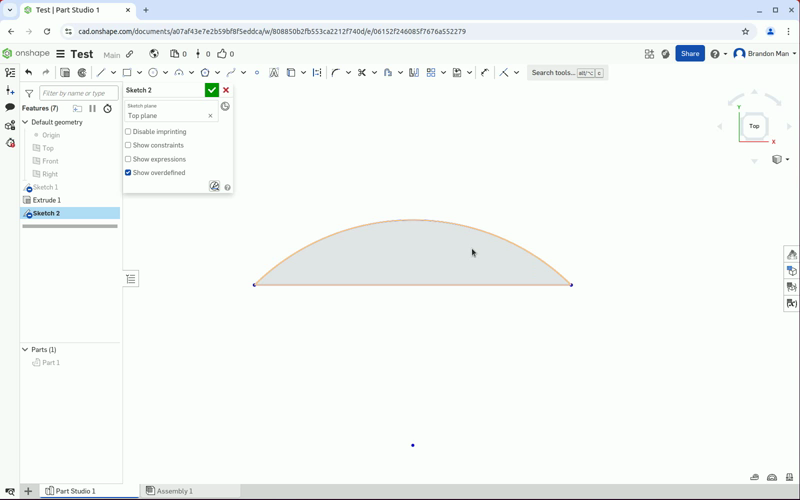
scroll(6)
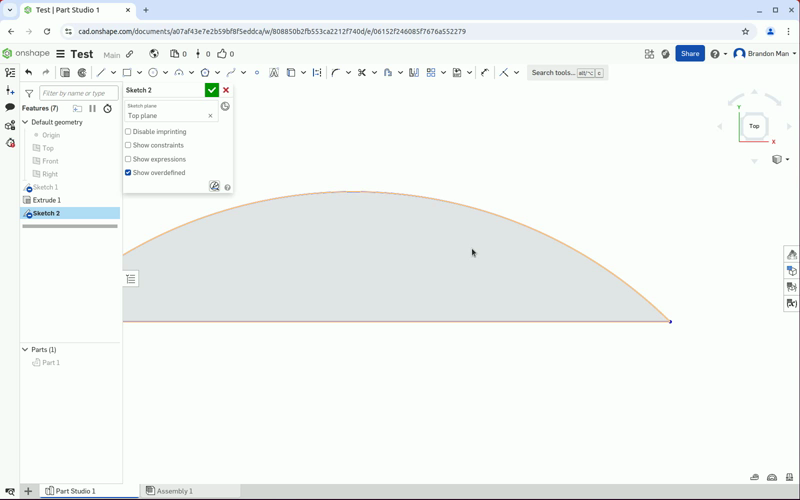
click(472, 248)
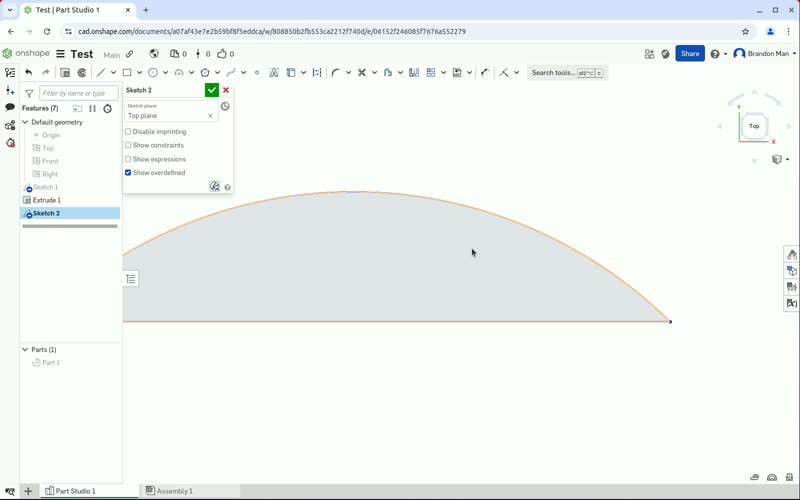
scroll(-6)
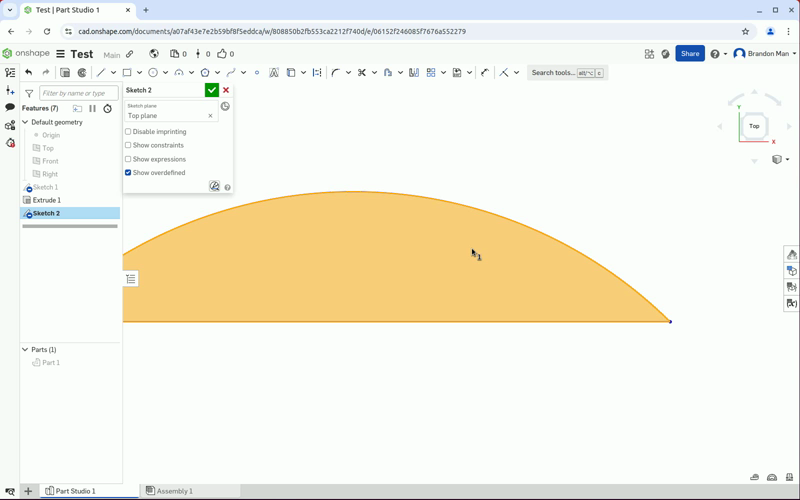
scroll(-6)
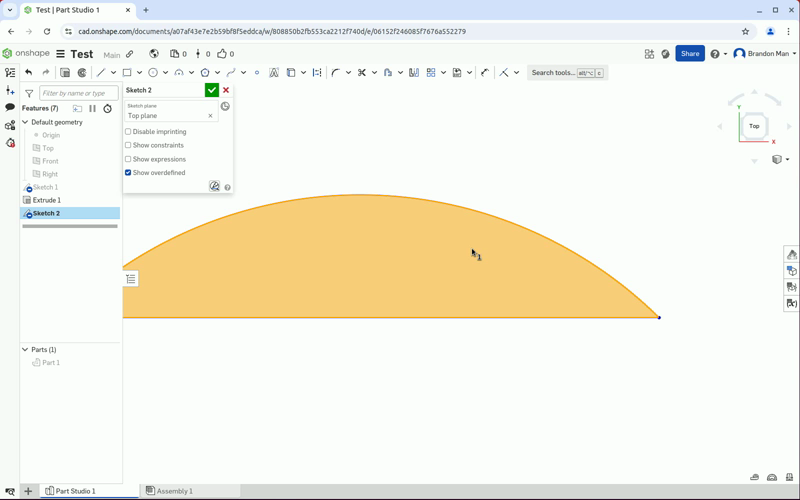
scroll(-6)
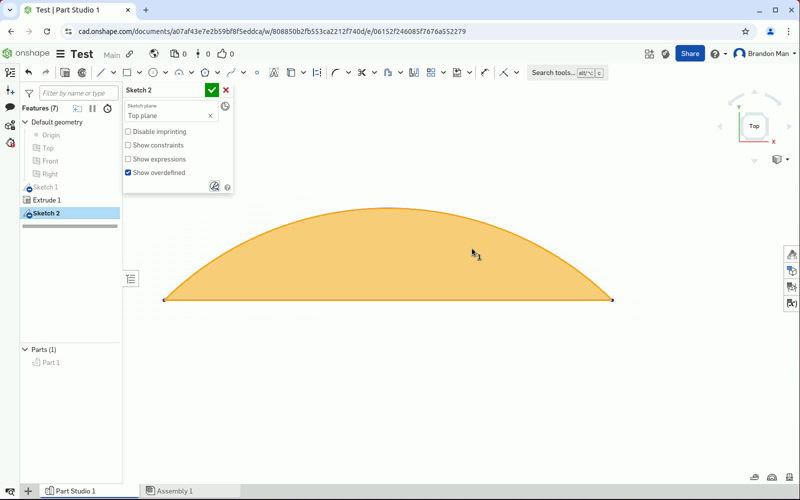
scroll(-6)
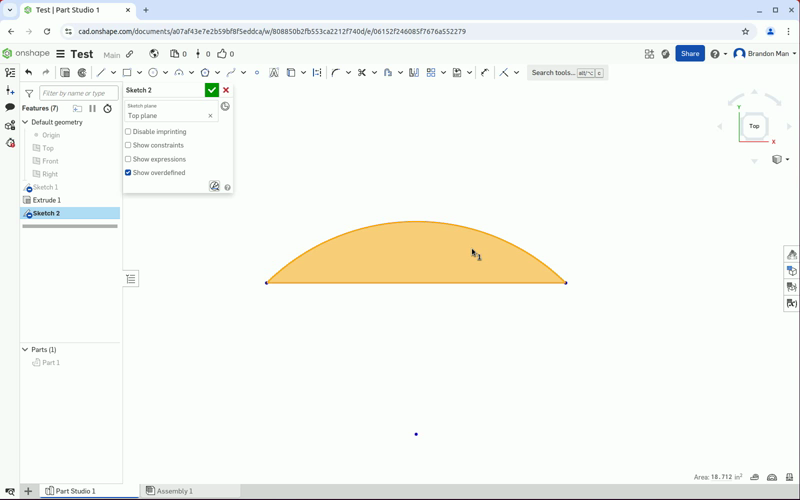
scroll(-6)
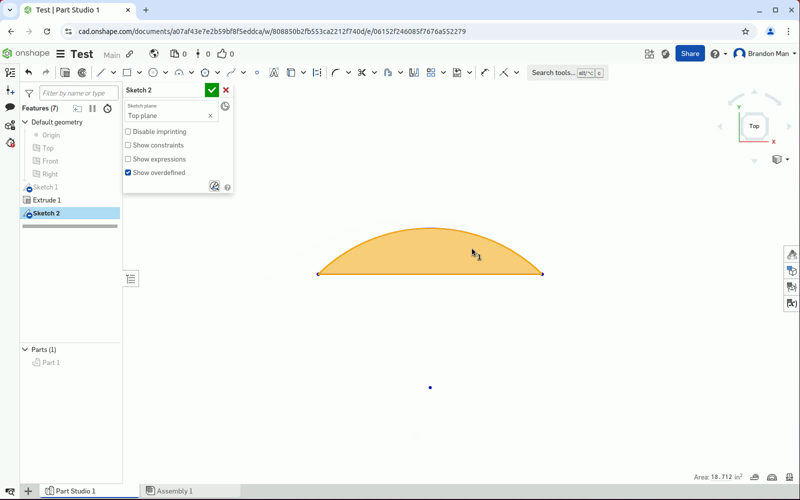
scroll(-6)
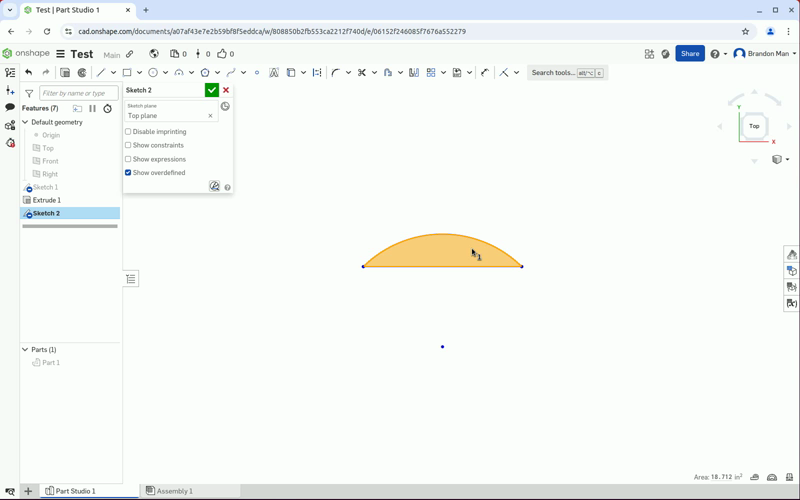
scroll(-6)
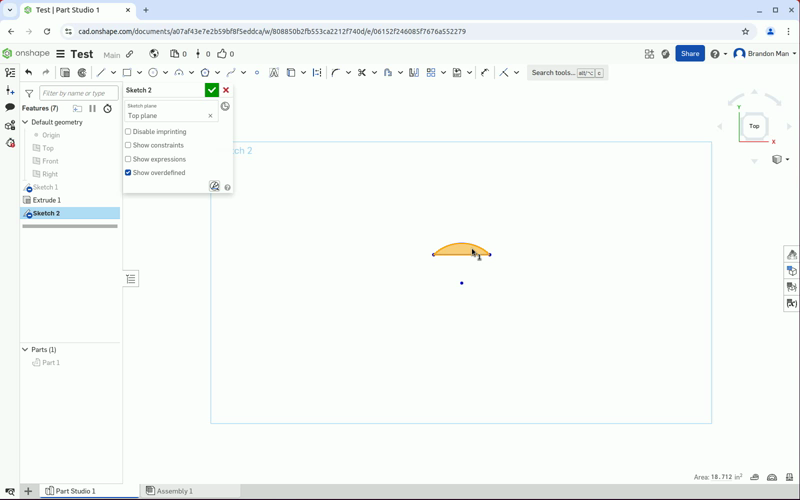
mouse_move(73, 352)
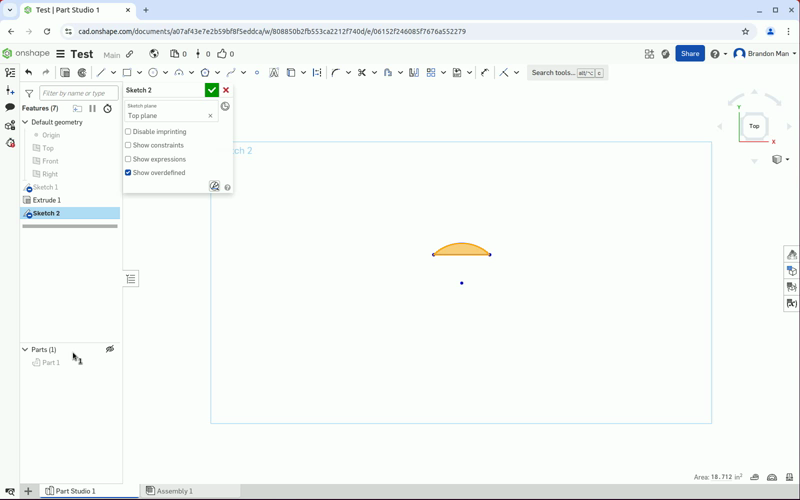
key(shift+y)
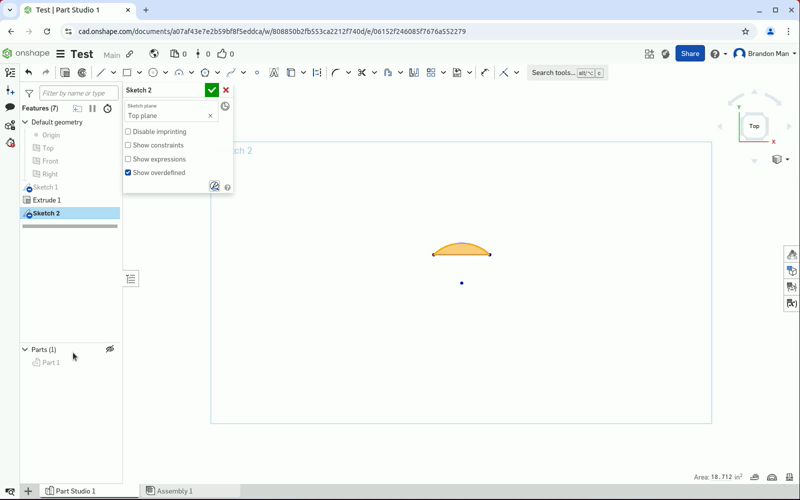
key(shift+e)
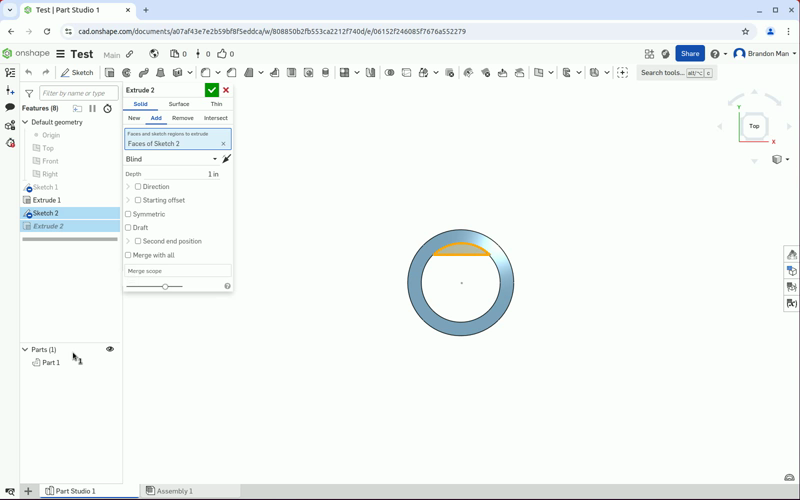
mouse_move(143, 106)
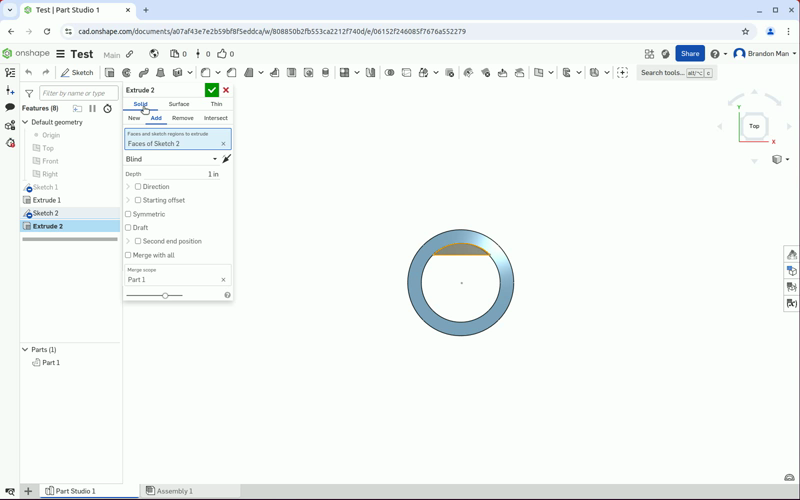
click(143, 106)
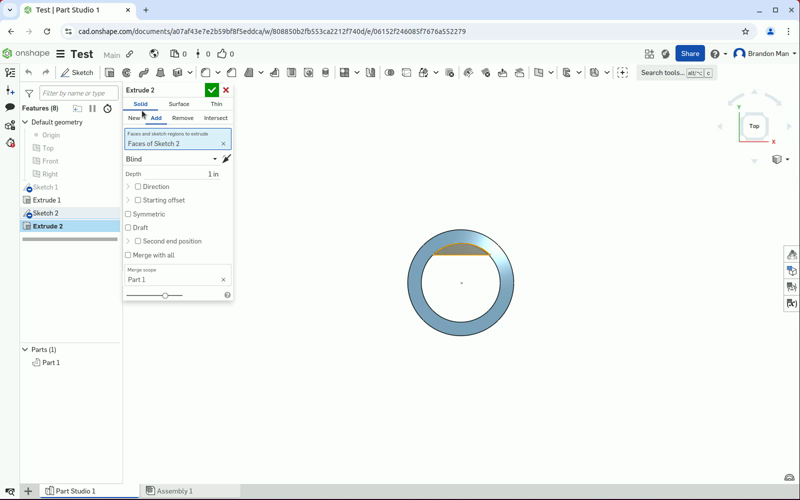
mouse_move(137, 120)
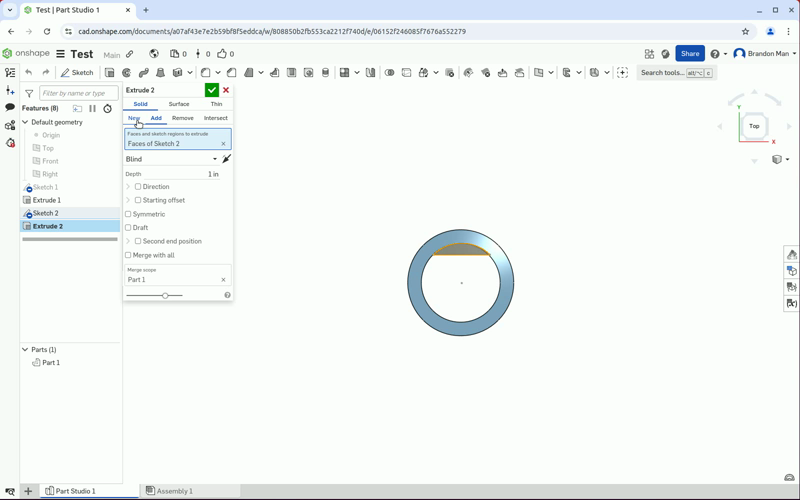
click(137, 120)
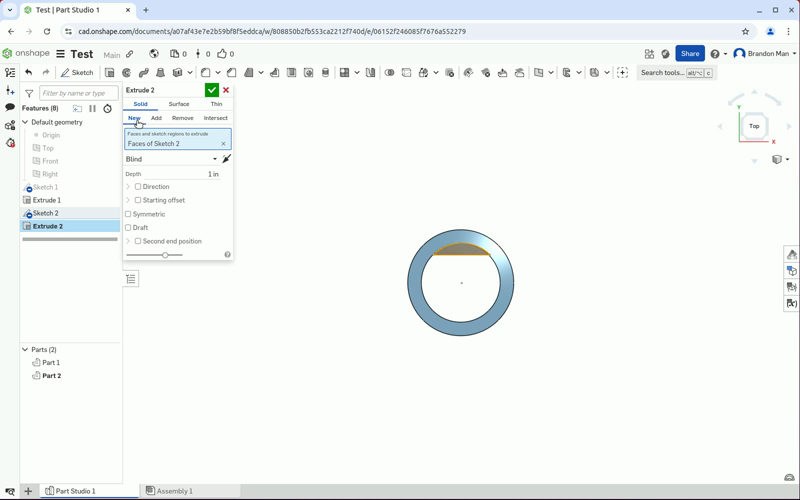
key(tab, 4)
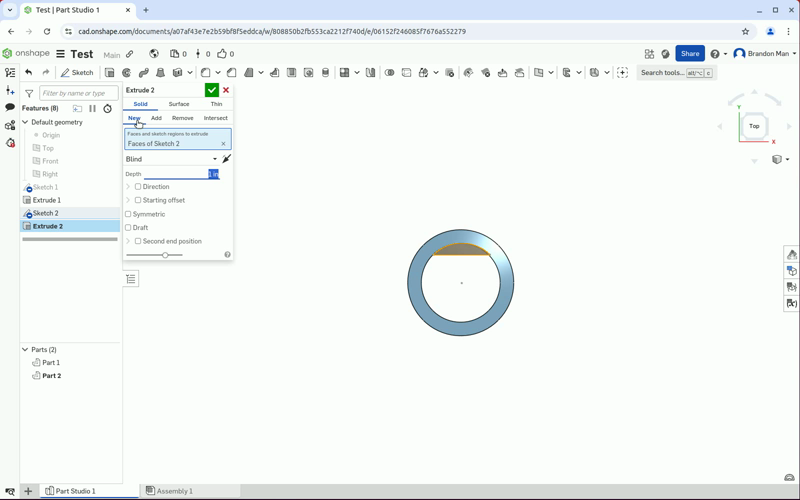
text(26.96)
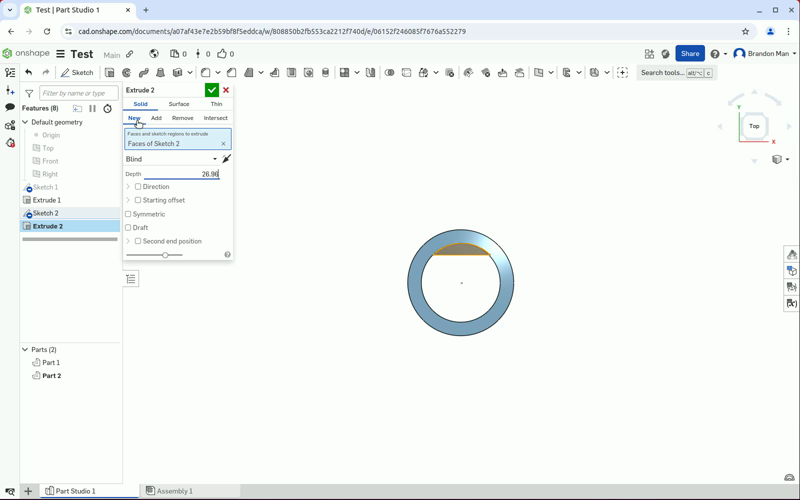
key(enter)
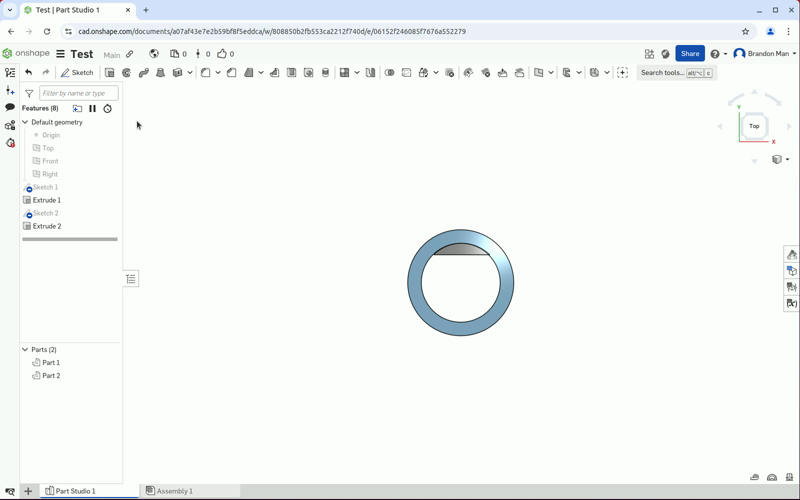
key(shift+h)
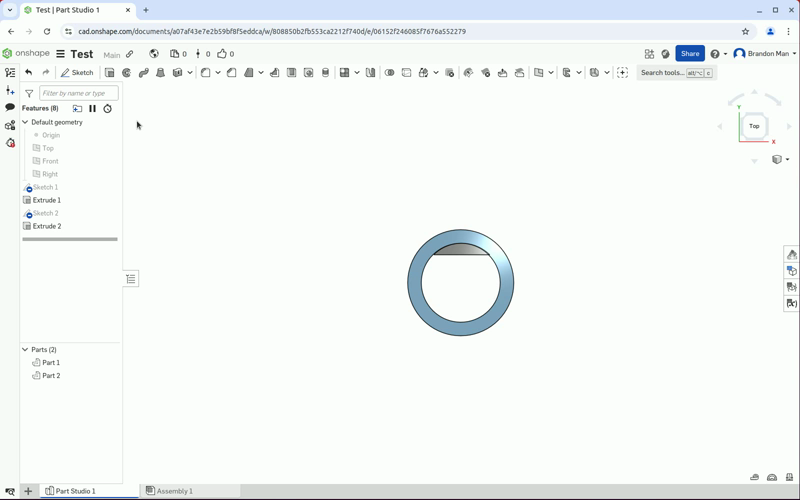
key(shift+h)
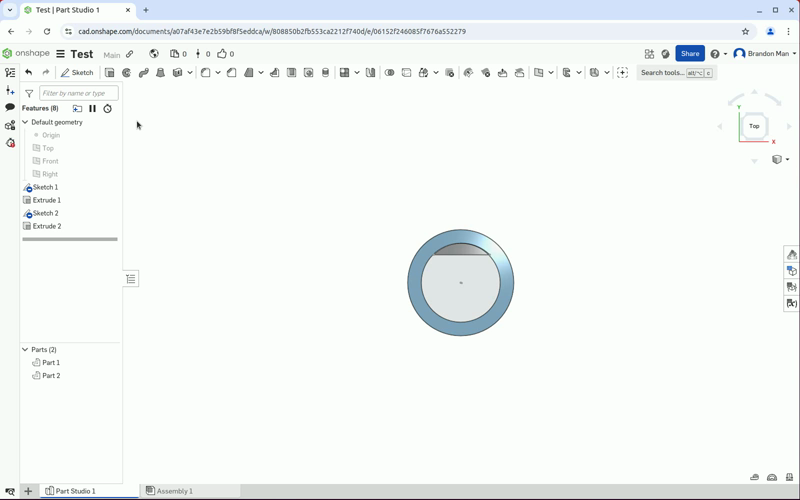
key(shift+7)
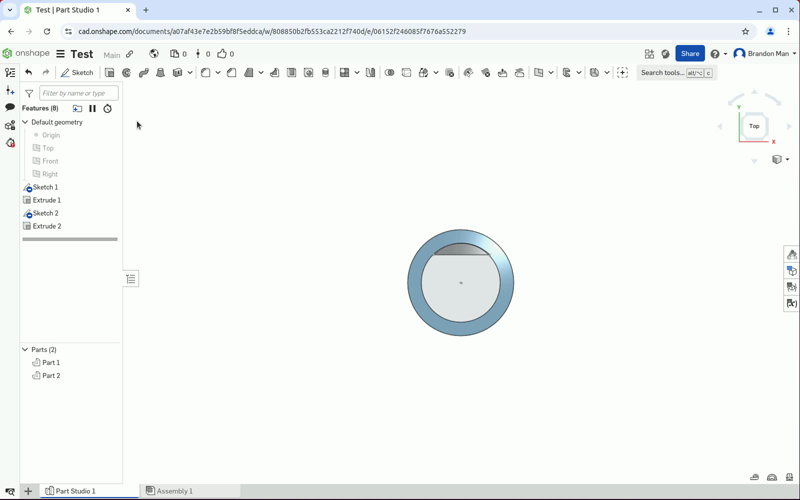
key(up, 3)
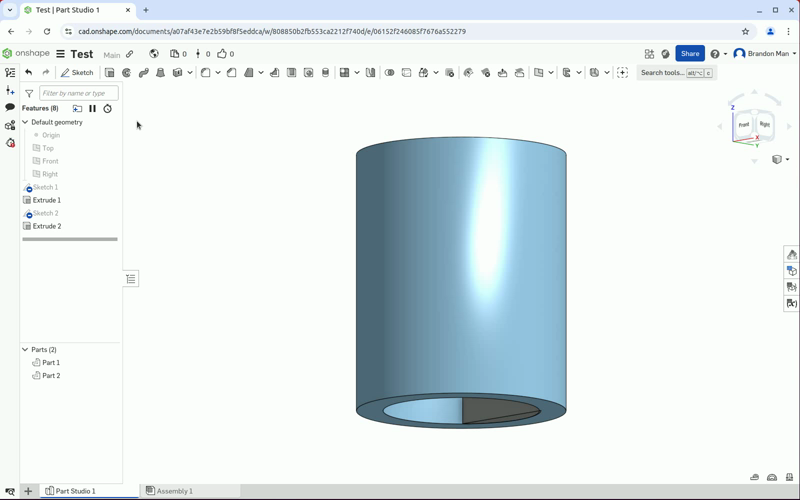
key(left, 3)
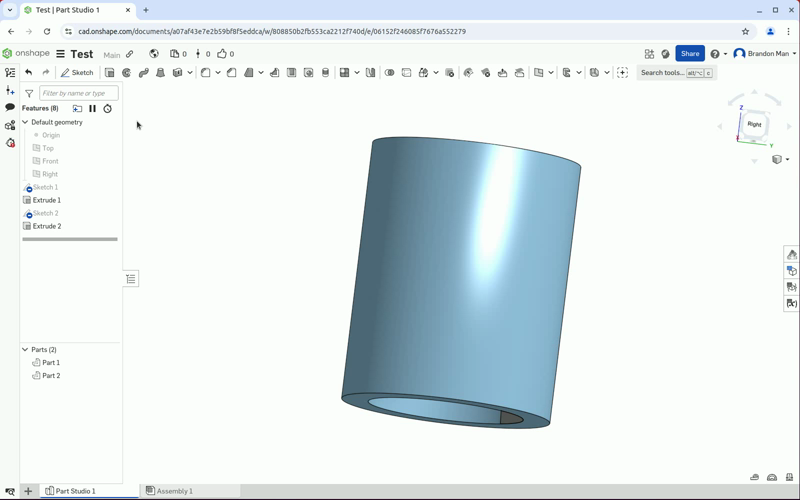
key(right, 3)
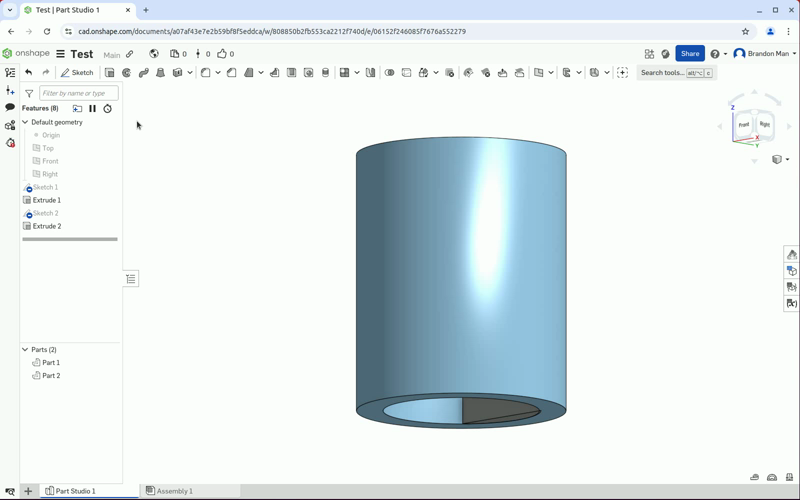
key(down, 3)
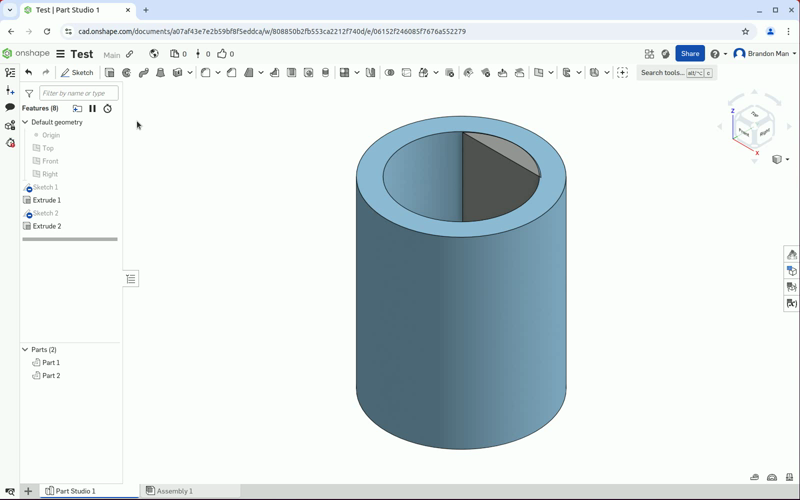
mouse_move(73, 189)
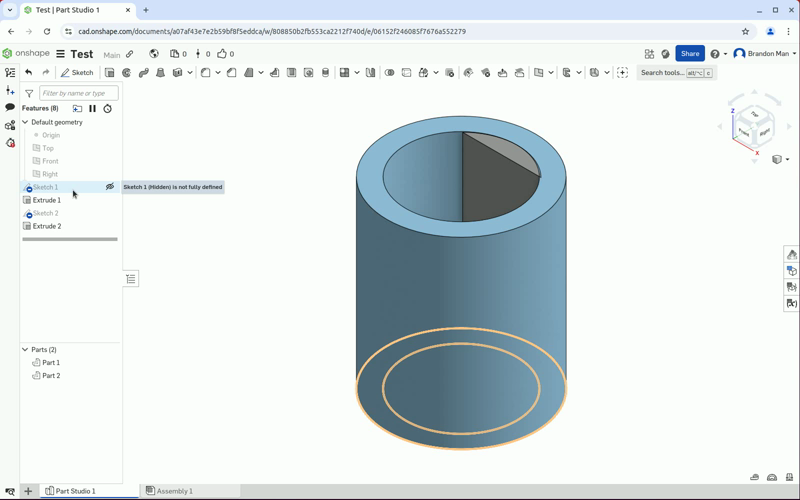
click(73, 189)